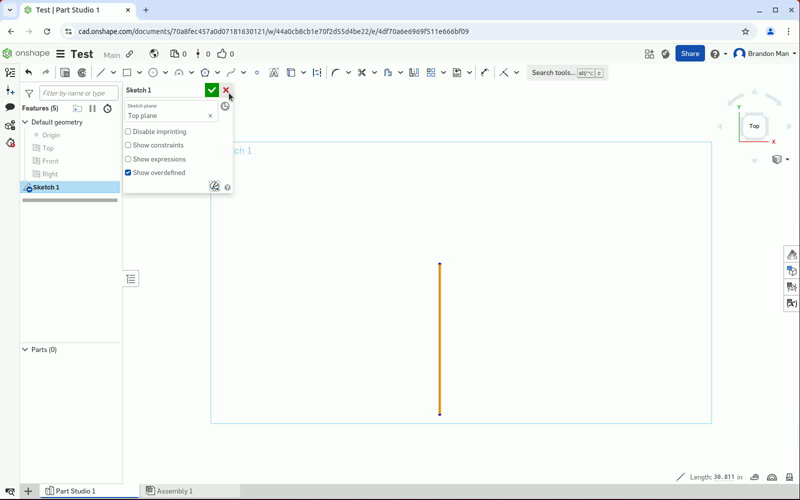
key(shift+h)
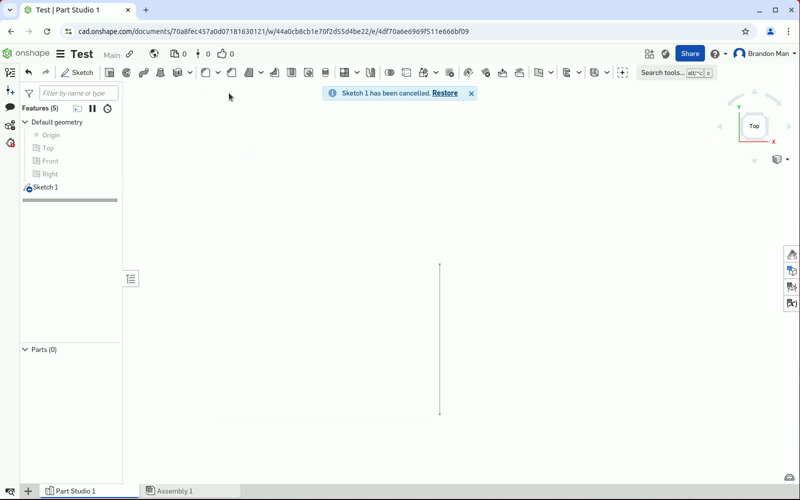
key(shift+s)
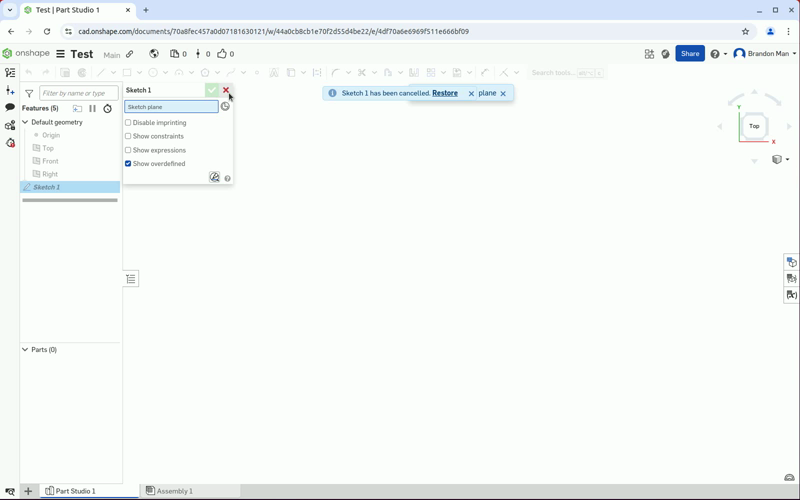
mouse_move(73, 150)
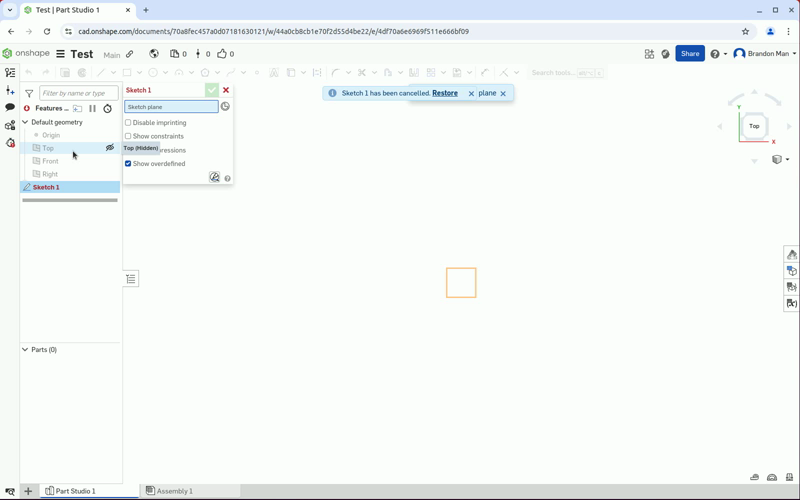
click(73, 150)
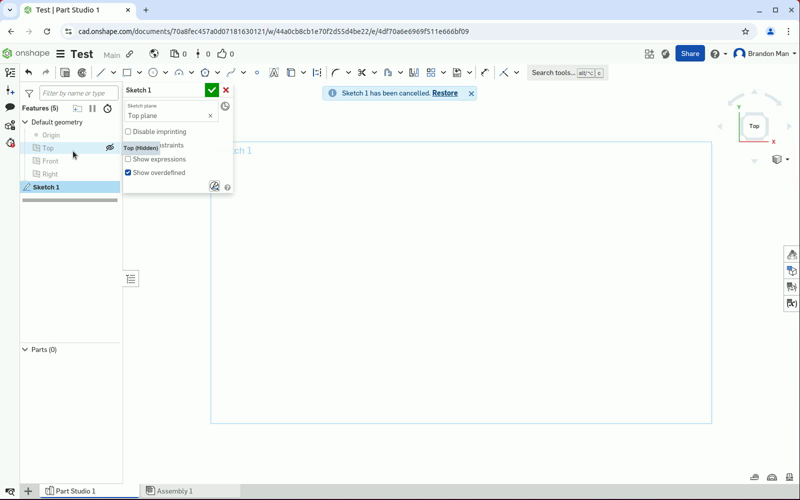
mouse_move(73, 352)
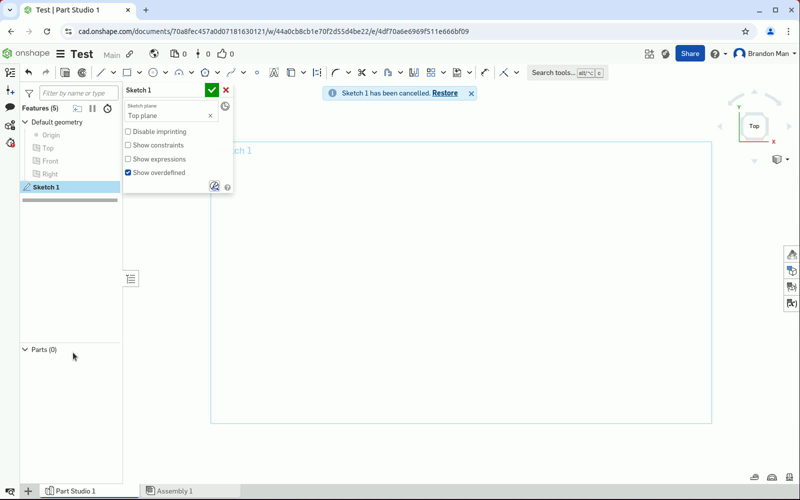
key(y)
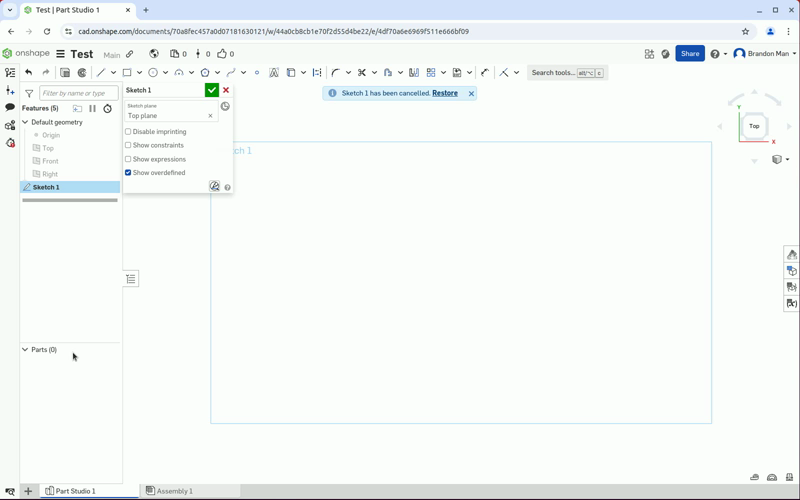
key(l)
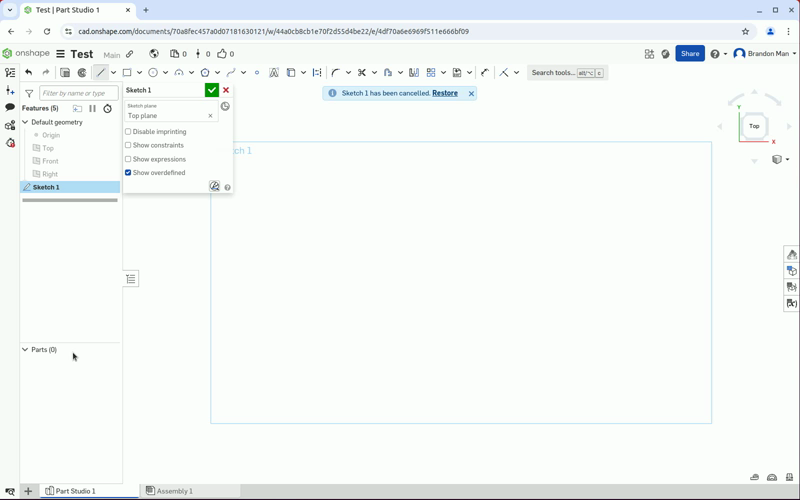
key_down(shift)
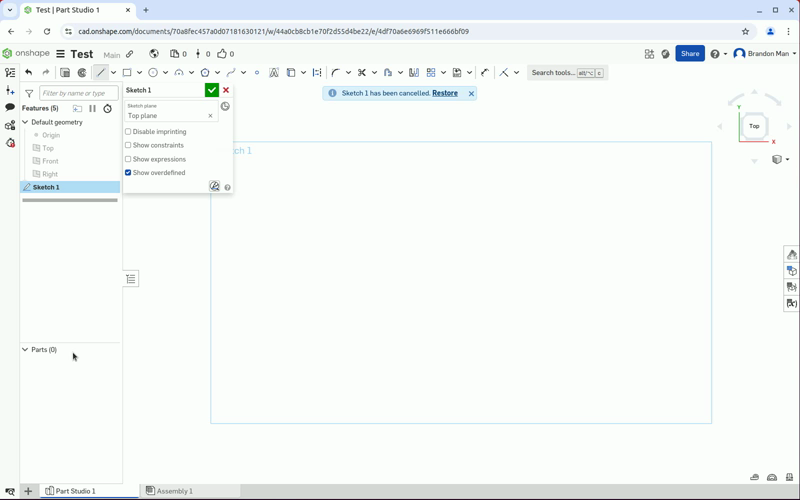
mouse_move(390, 325)
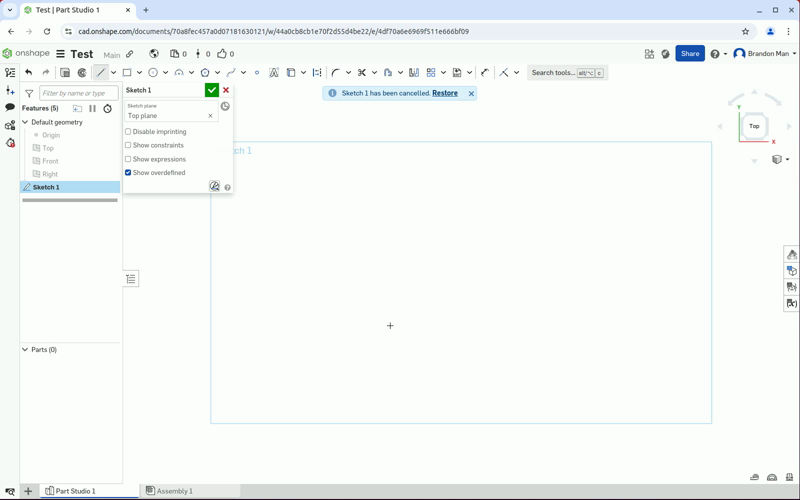
click(390, 325)
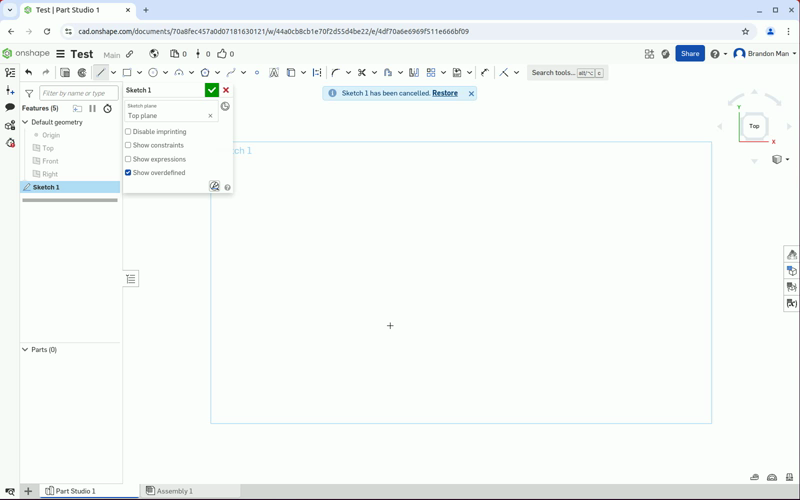
key_up(shift)
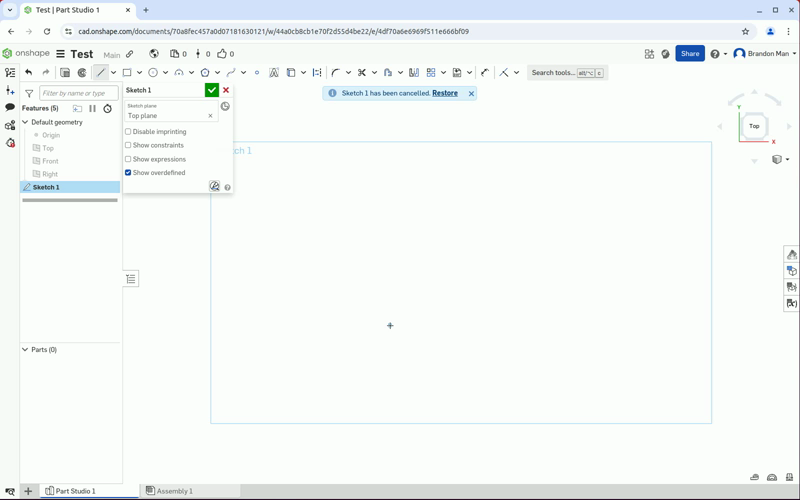
key_down(shift)
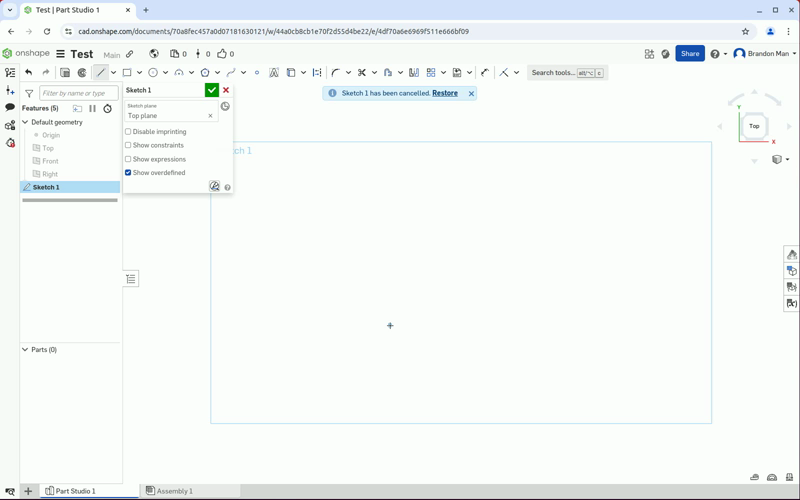
mouse_move(523, 325)
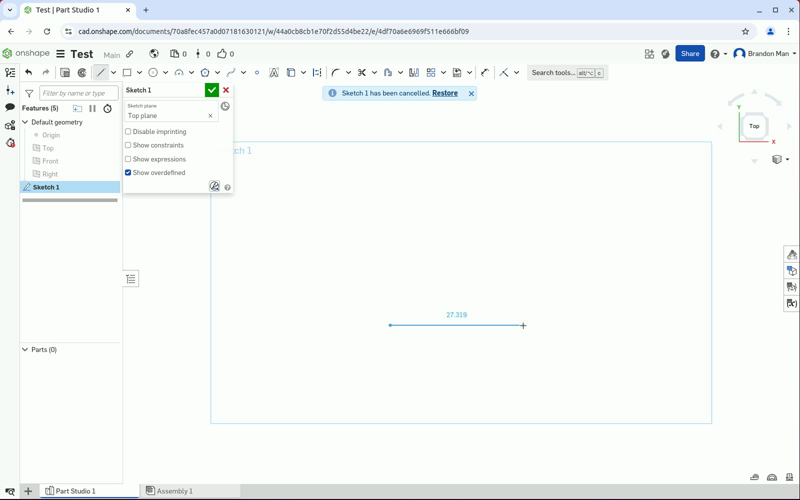
click(523, 325)
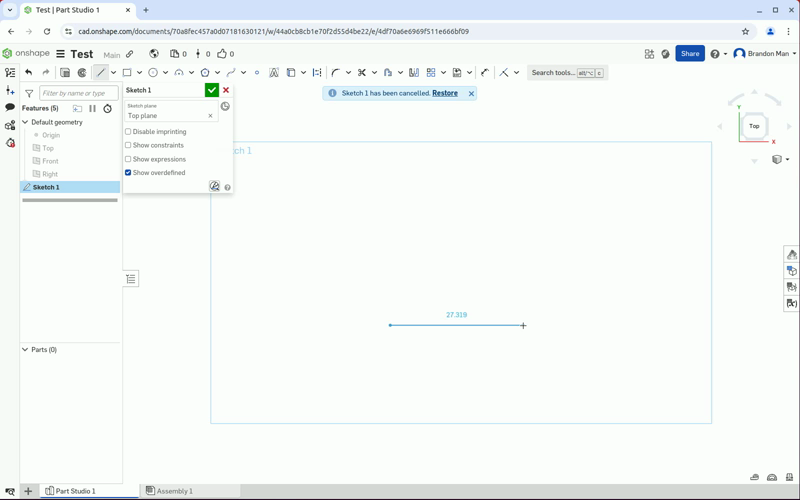
key_up(shift)
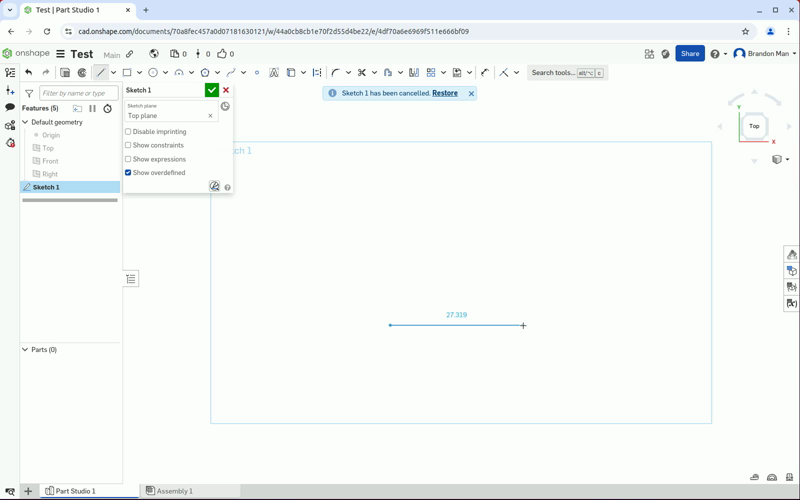
key(esc)
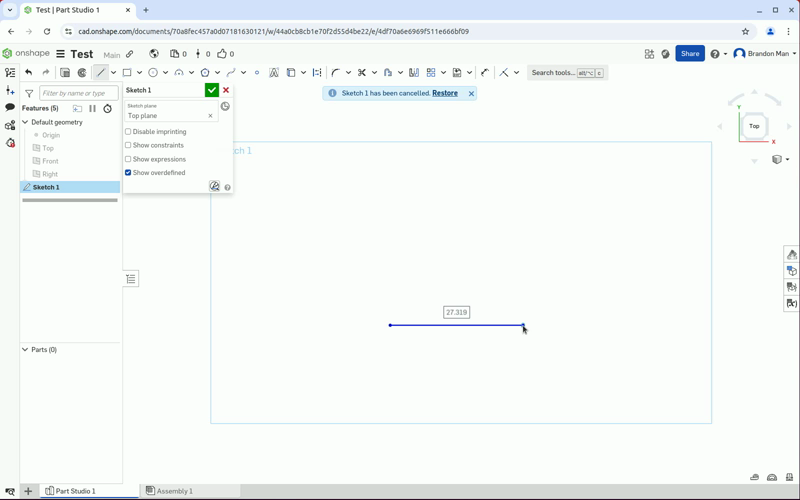
key(a)
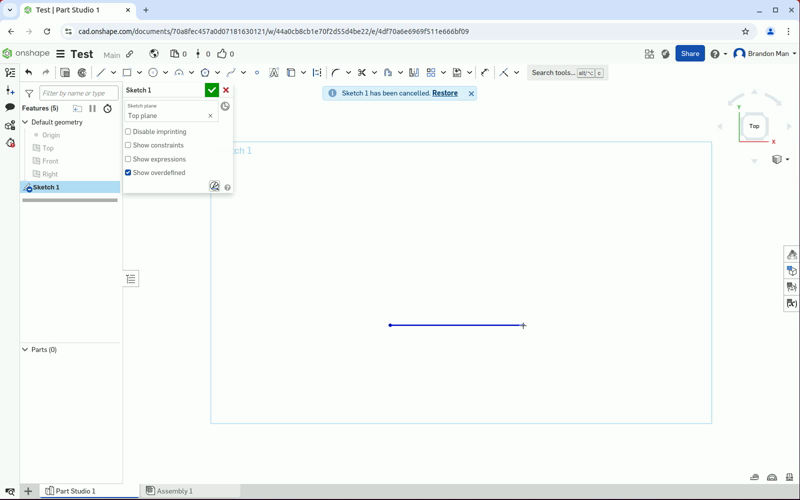
mouse_move(523, 325)
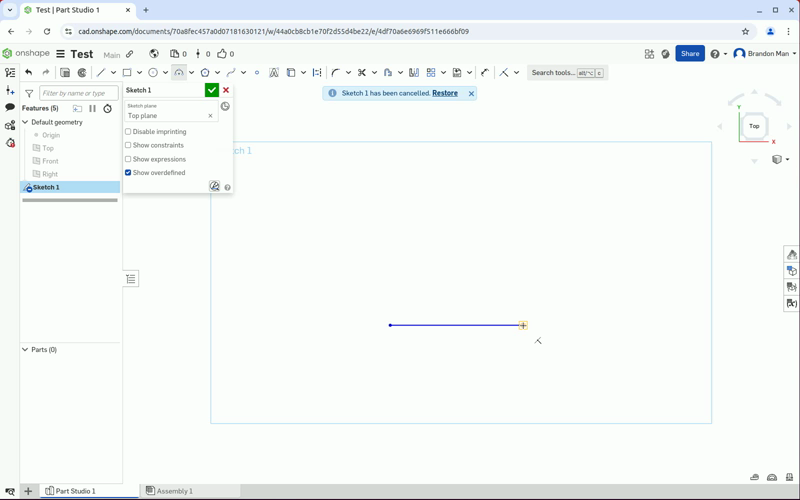
click(523, 325)
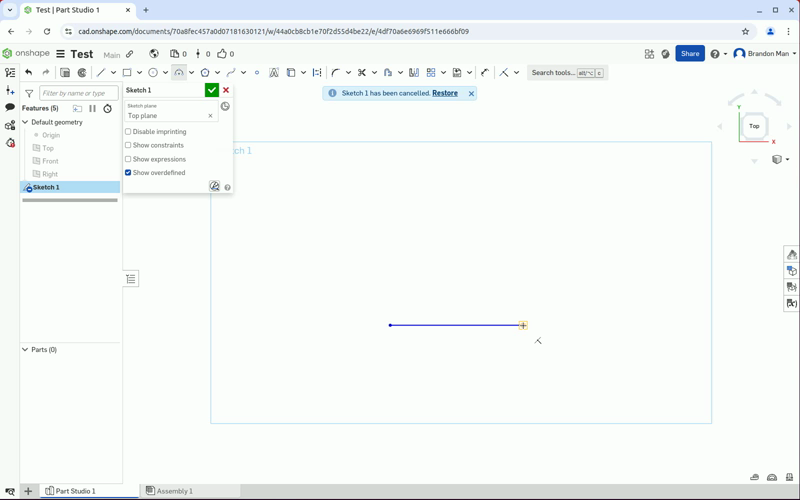
key_down(shift)
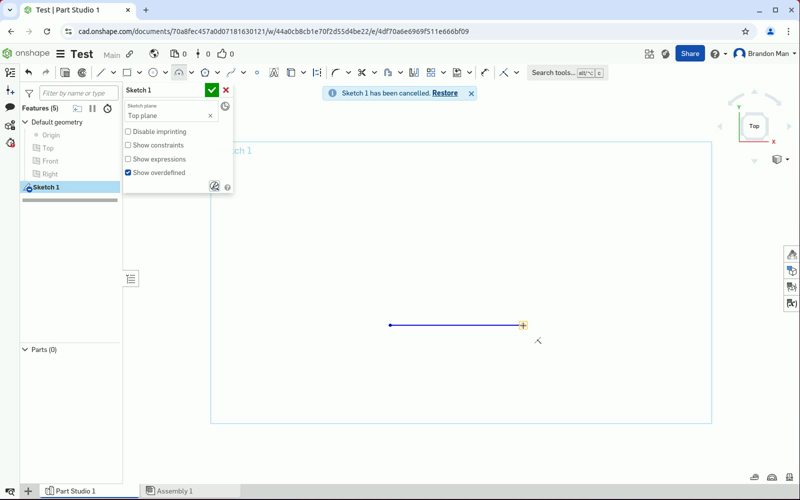
mouse_move(523, 242)
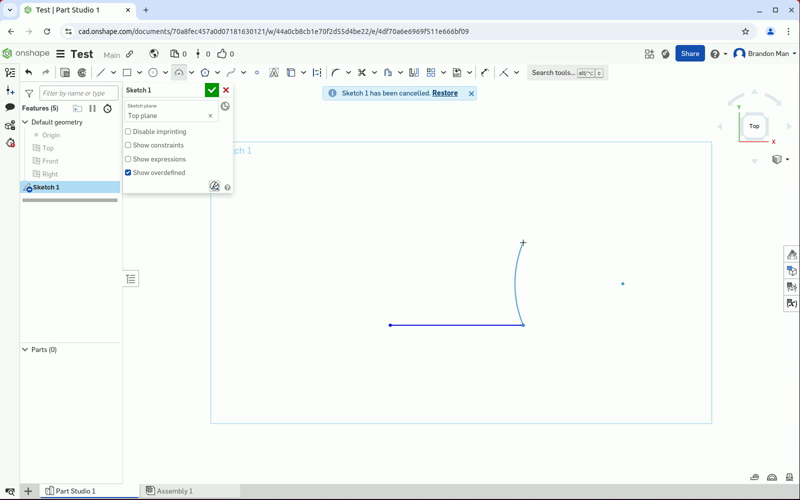
click(523, 242)
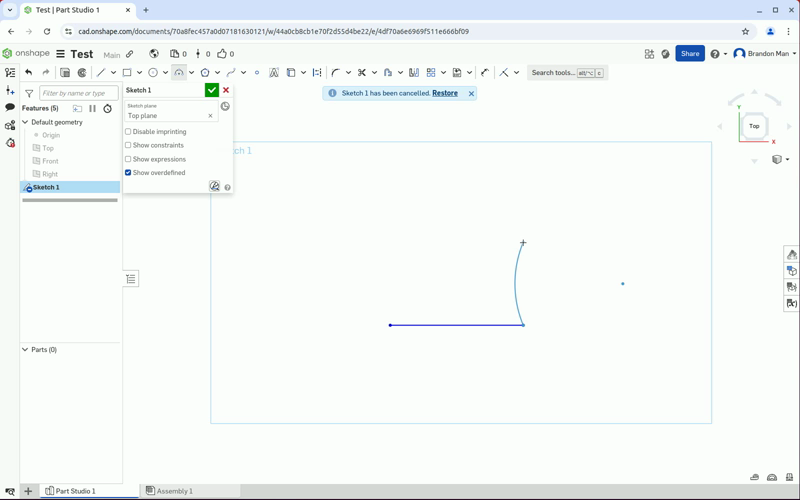
mouse_move(564, 283)
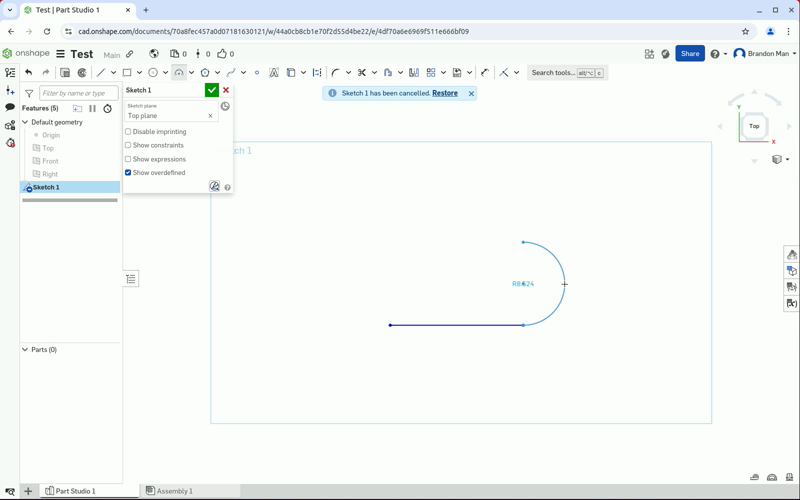
click(564, 283)
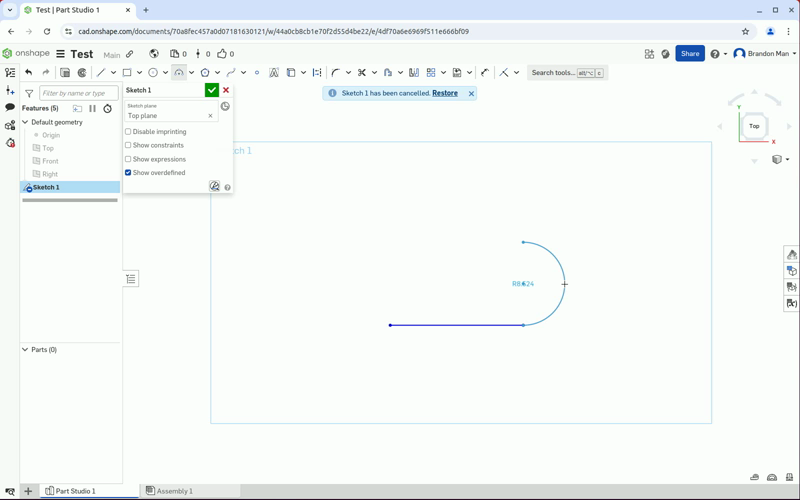
key_up(shift)
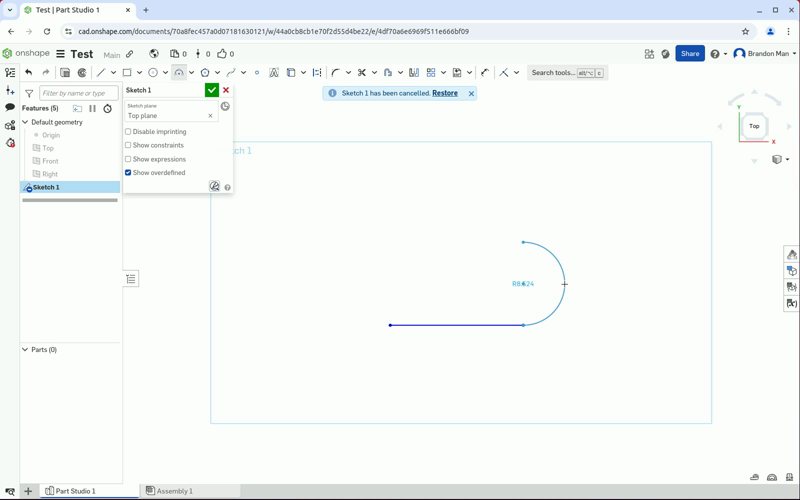
key(esc)
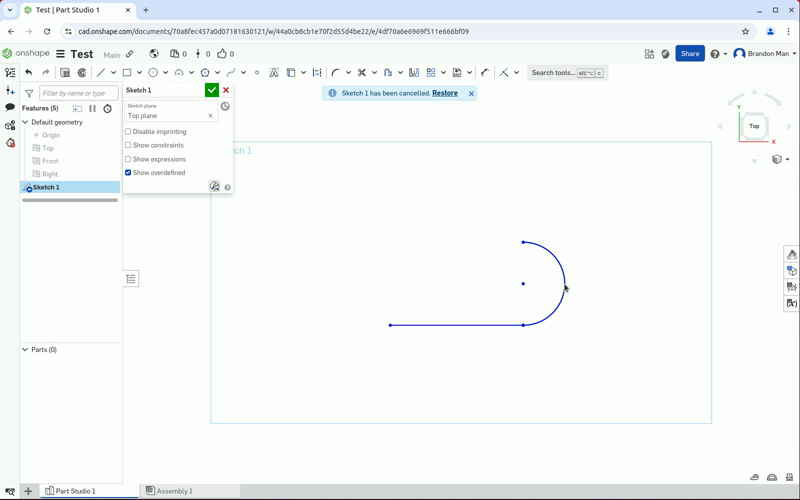
key(l)
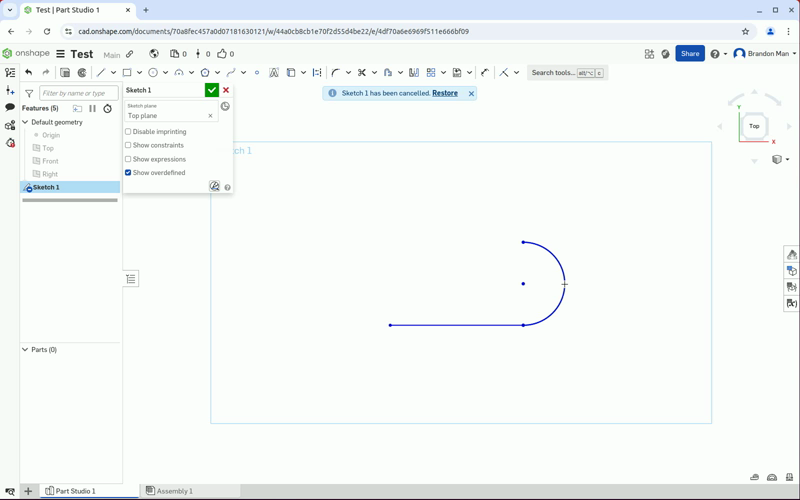
mouse_move(523, 242)
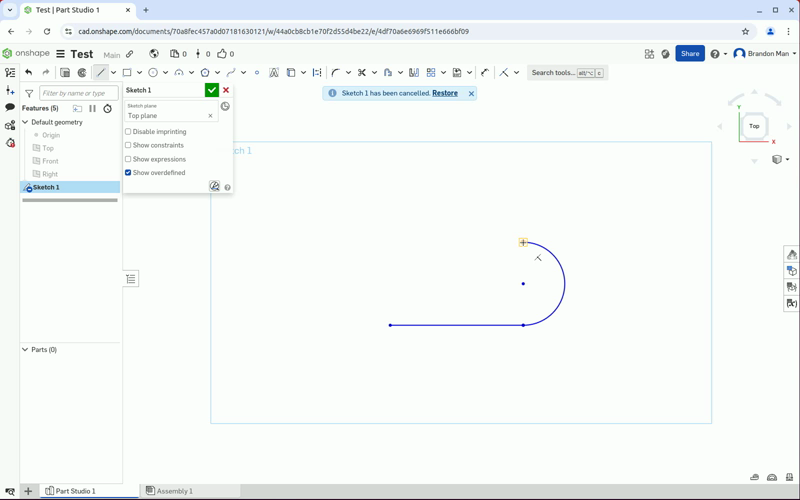
click(523, 242)
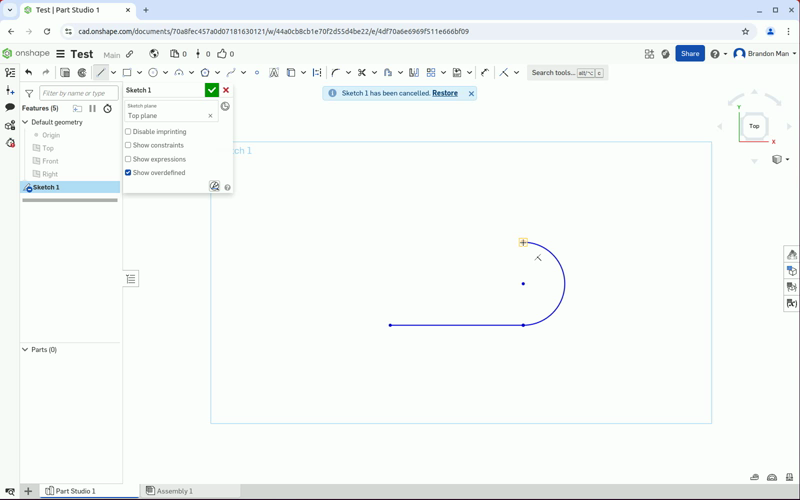
key_down(shift)
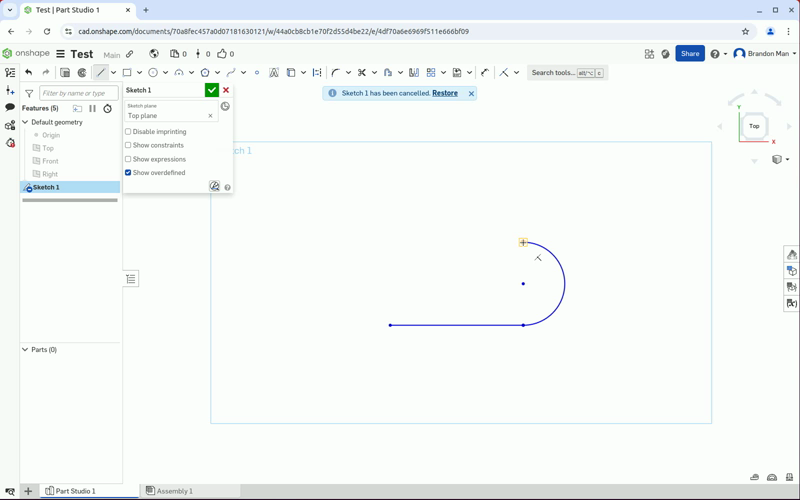
mouse_move(390, 242)
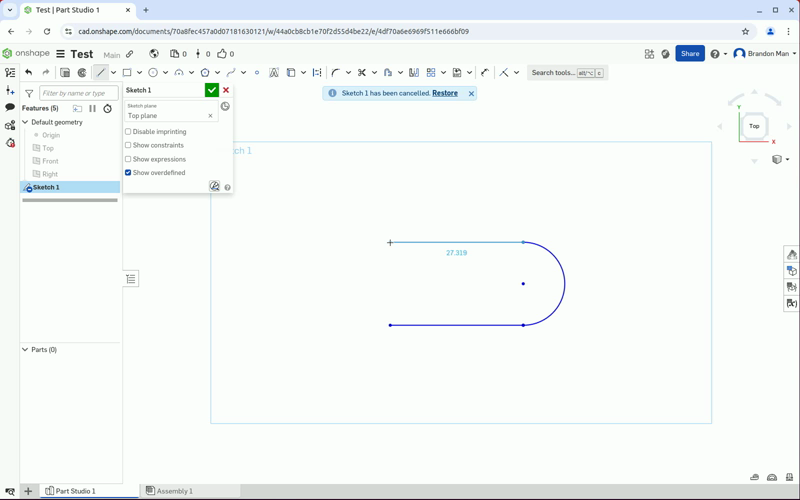
click(390, 242)
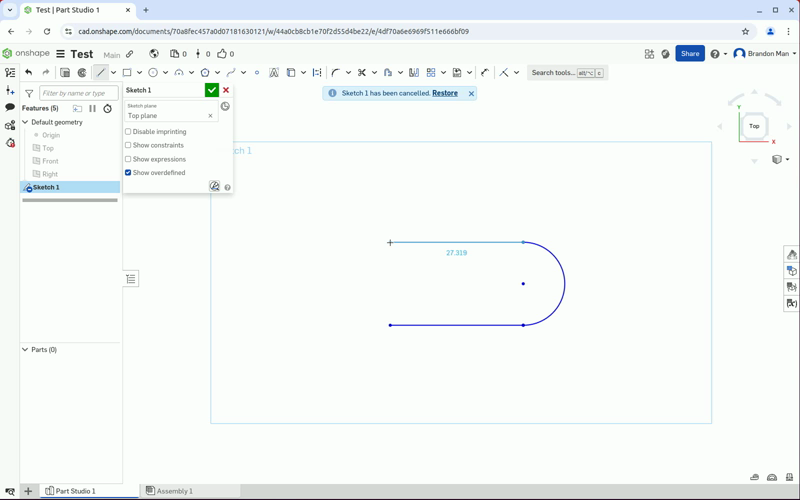
key_up(shift)
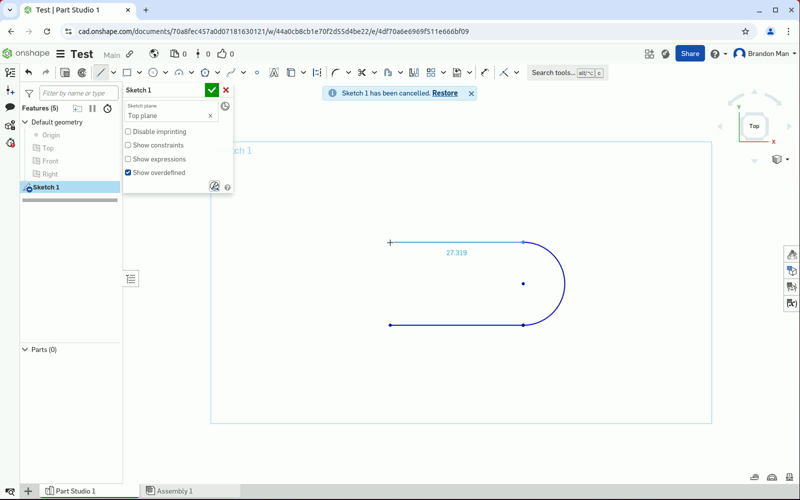
key(esc)
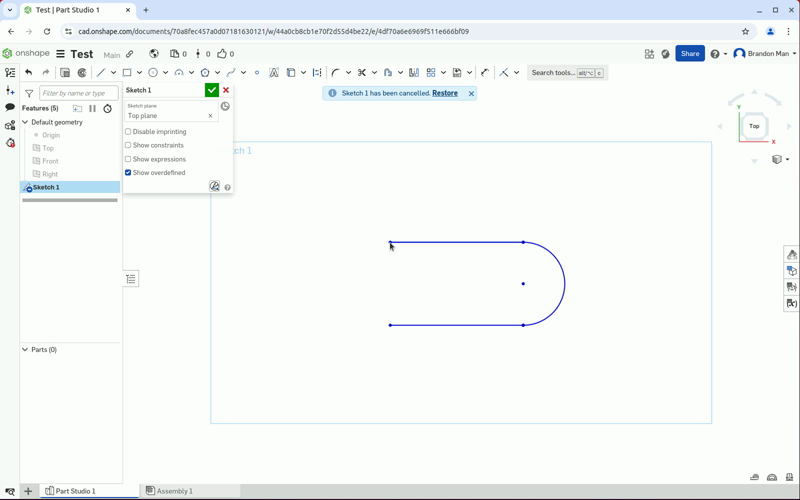
key(a)
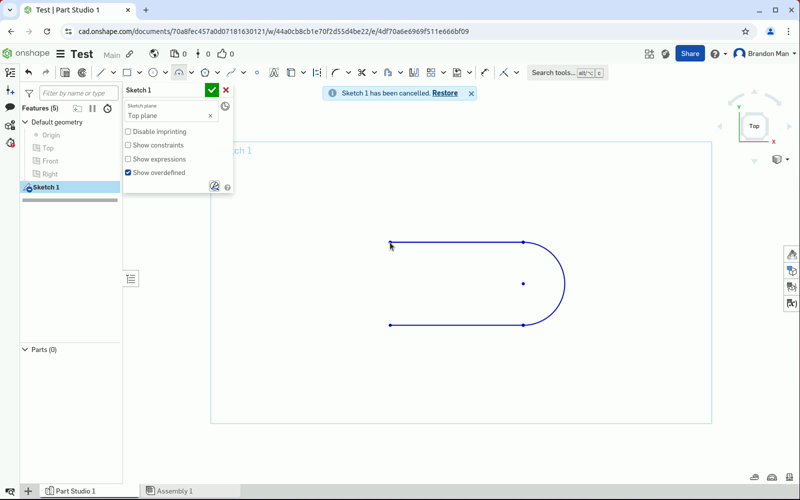
mouse_move(390, 242)
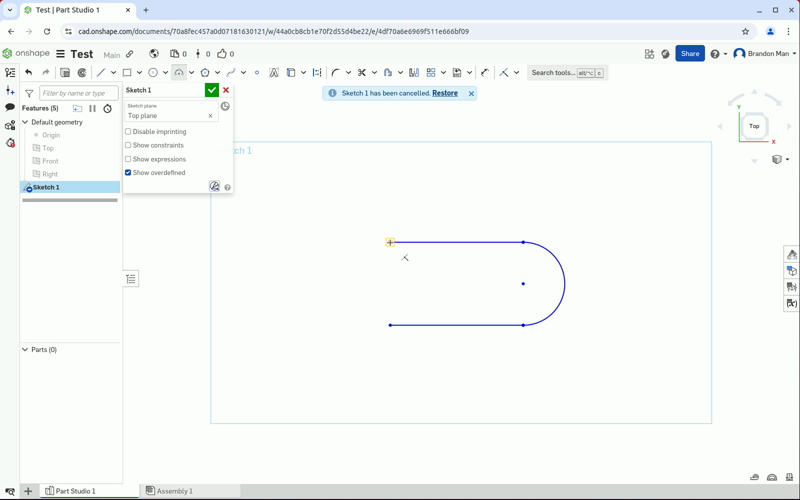
click(390, 242)
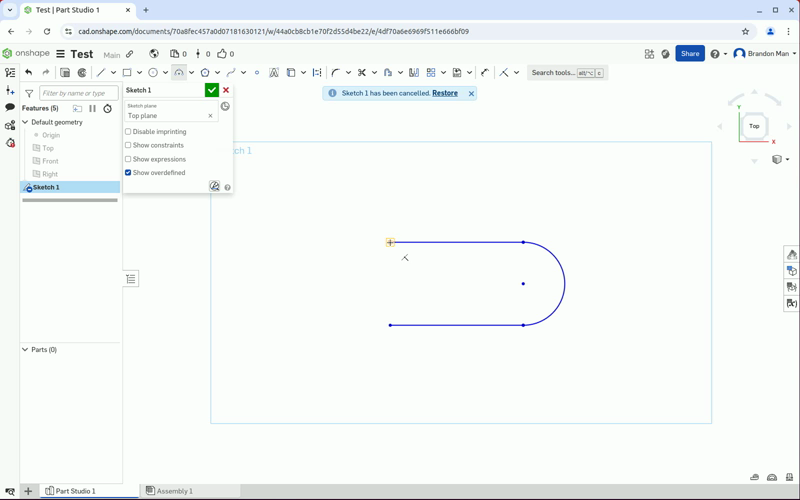
mouse_move(390, 325)
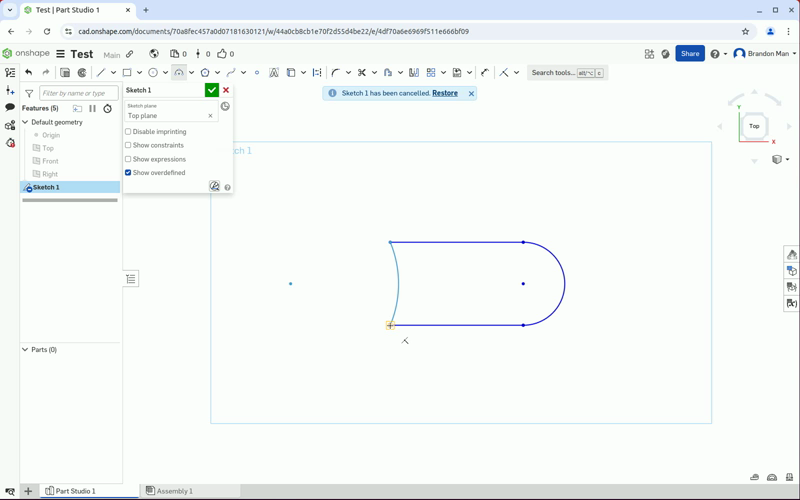
click(390, 325)
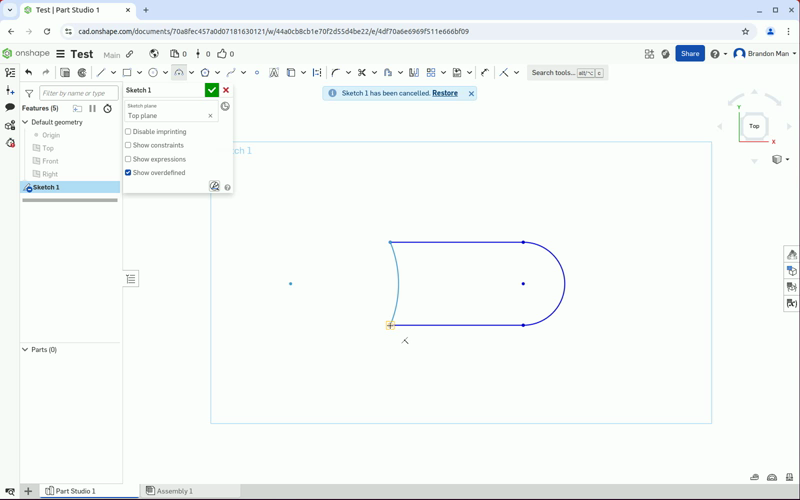
key_down(shift)
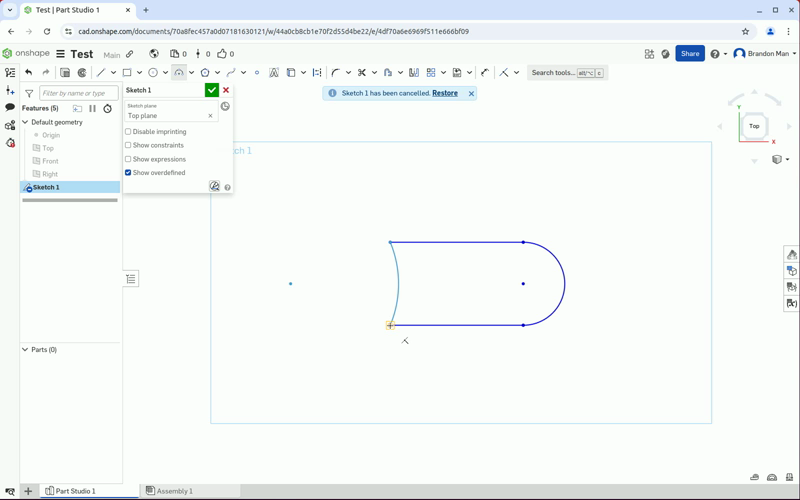
mouse_move(431, 283)
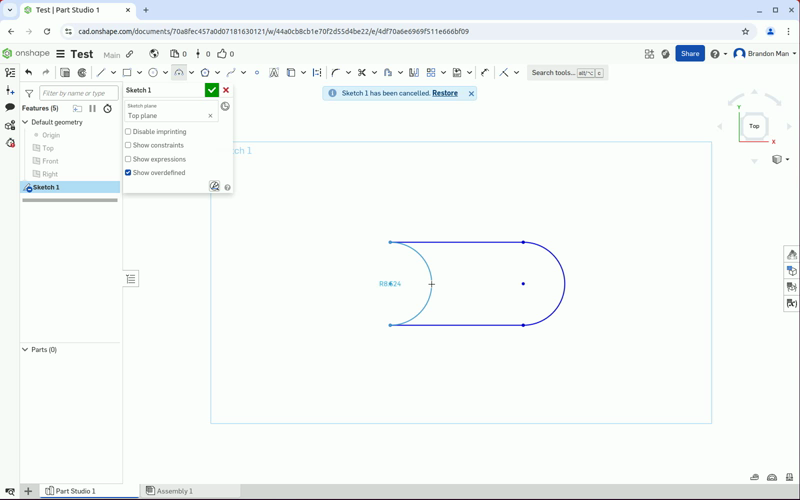
click(431, 283)
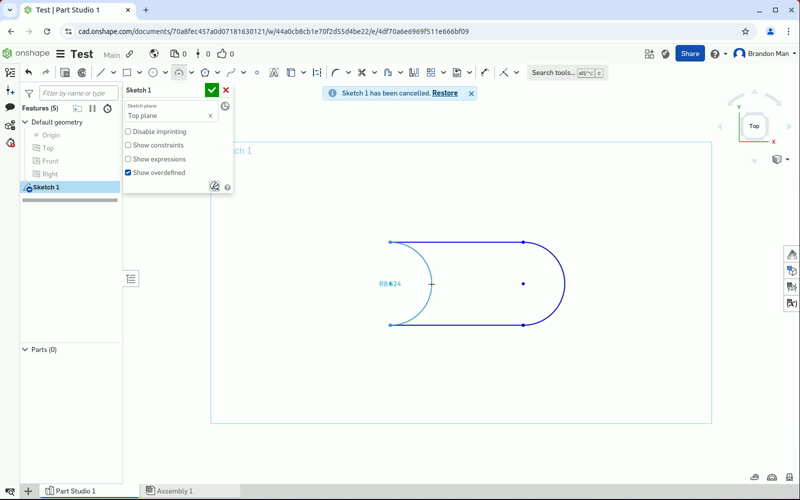
key_up(shift)
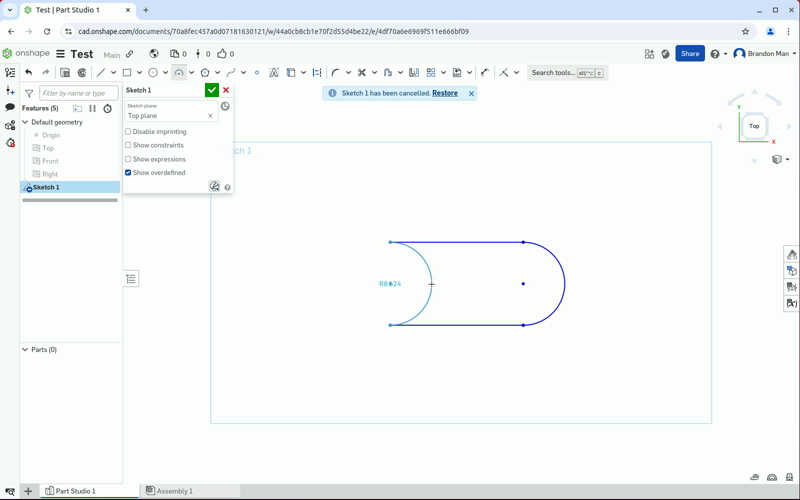
key(esc)
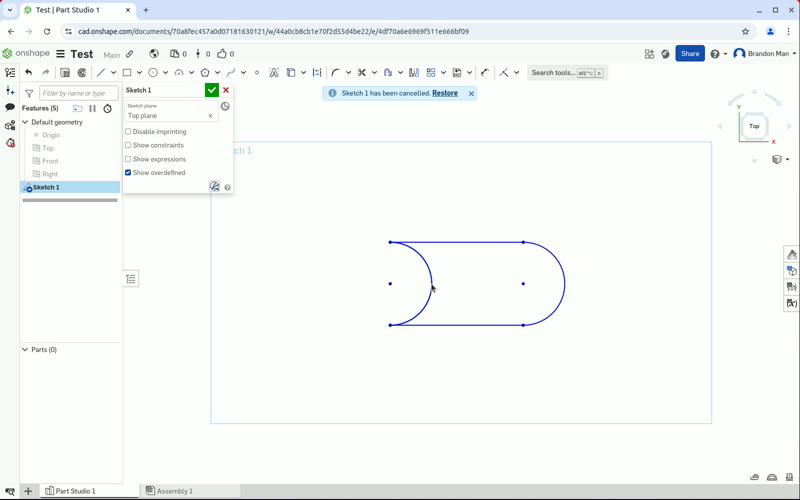
key(c)
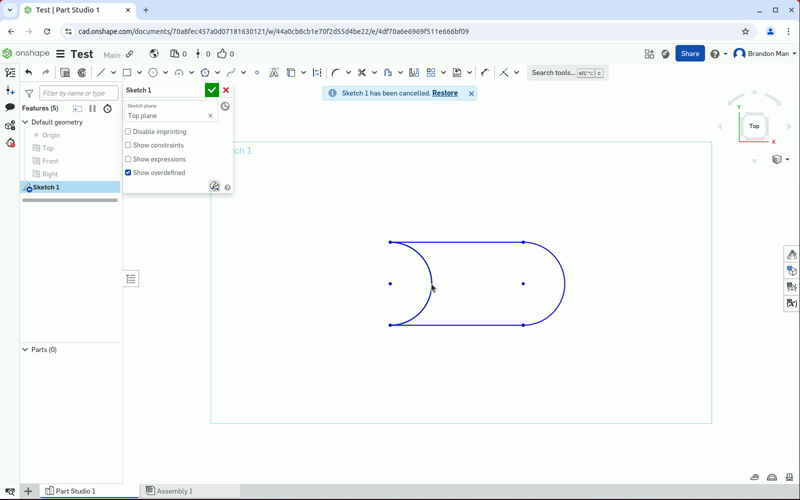
key_down(shift)
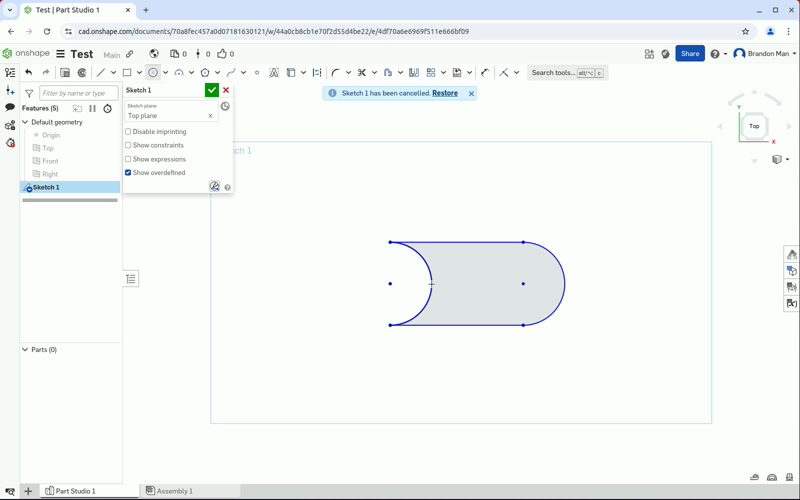
mouse_move(523, 282)
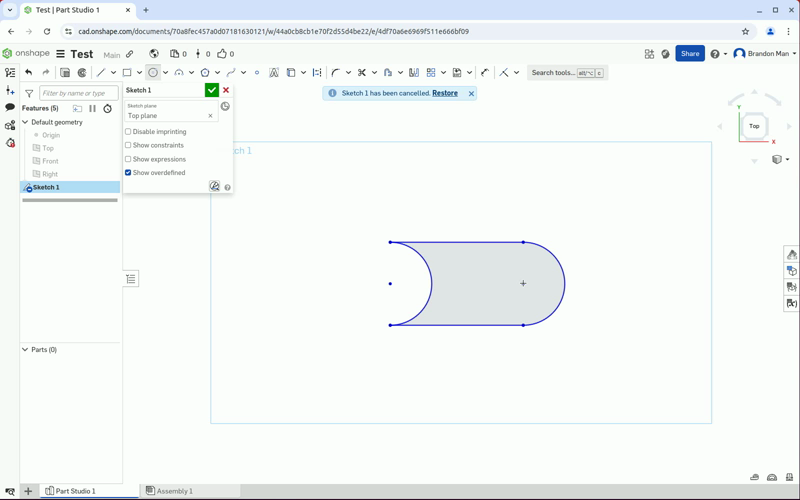
scroll(6)
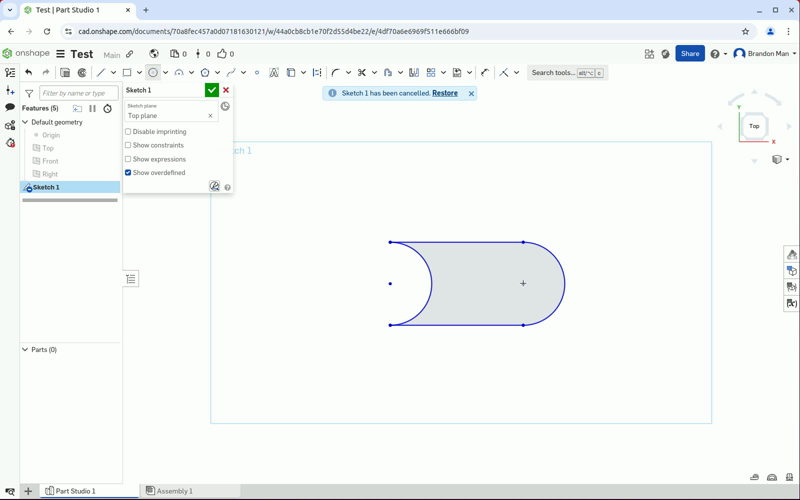
scroll(6)
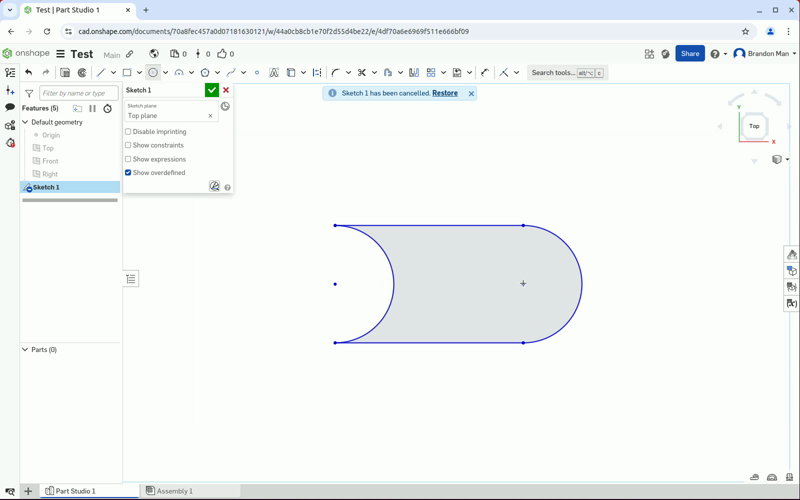
scroll(6)
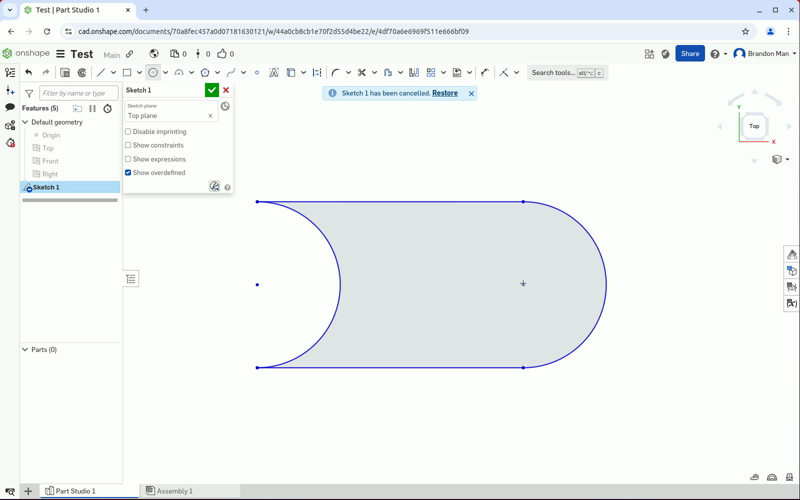
scroll(6)
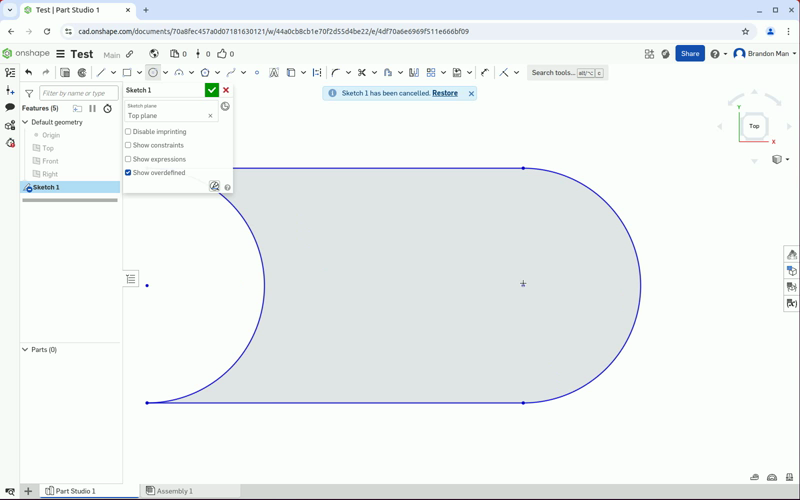
scroll(6)
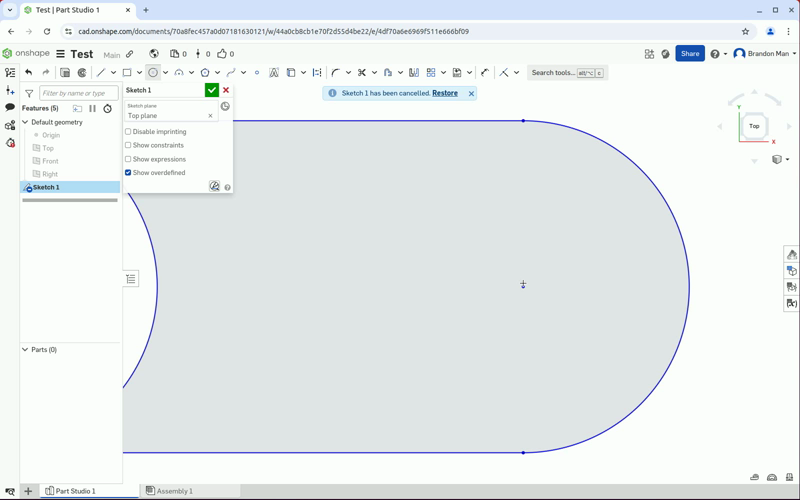
scroll(6)
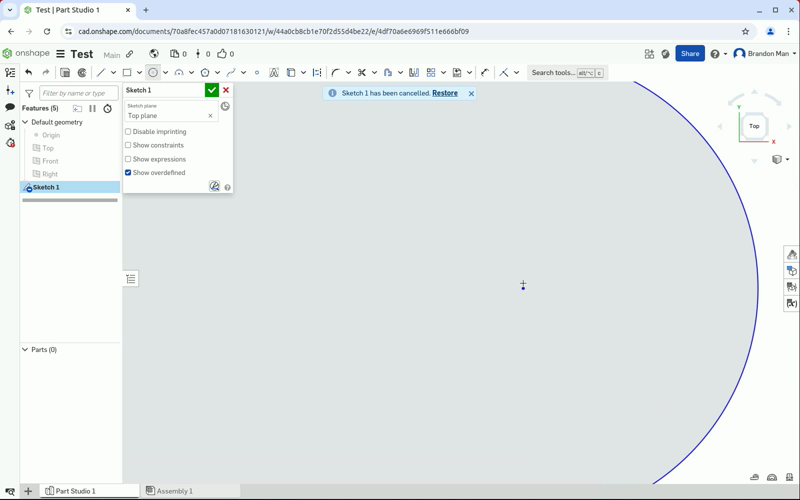
scroll(6)
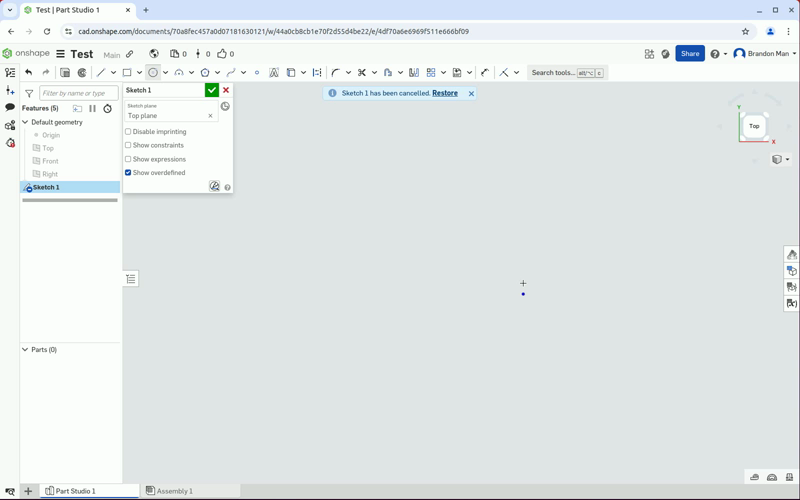
click(523, 282)
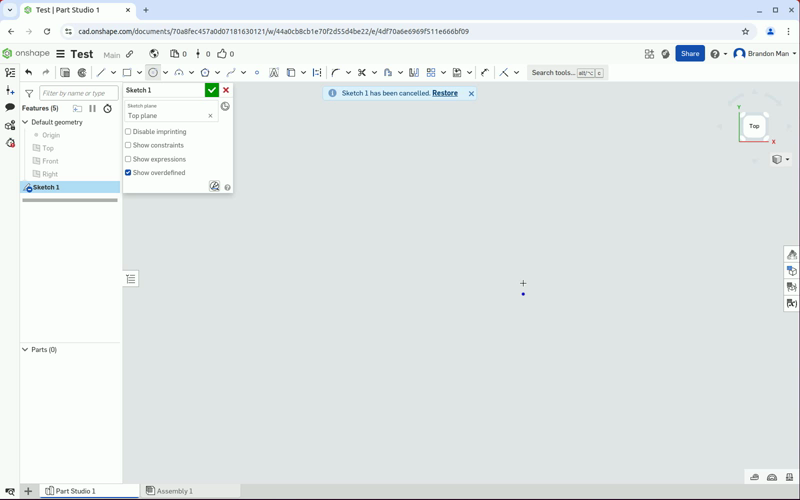
scroll(-6)
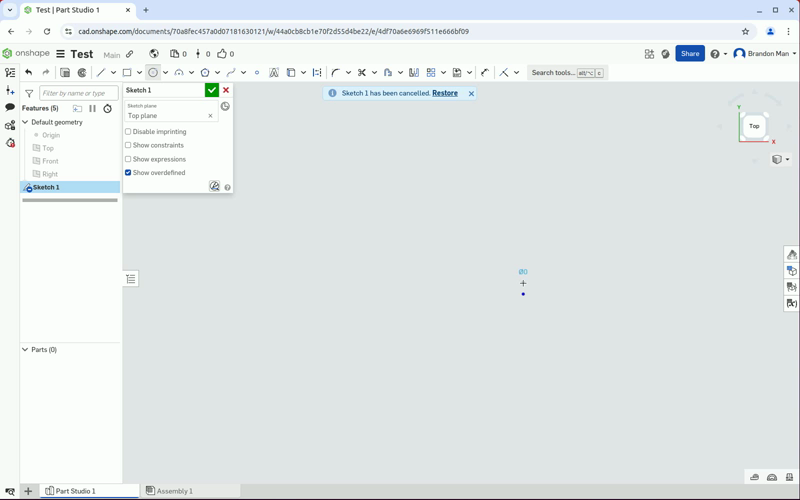
scroll(-6)
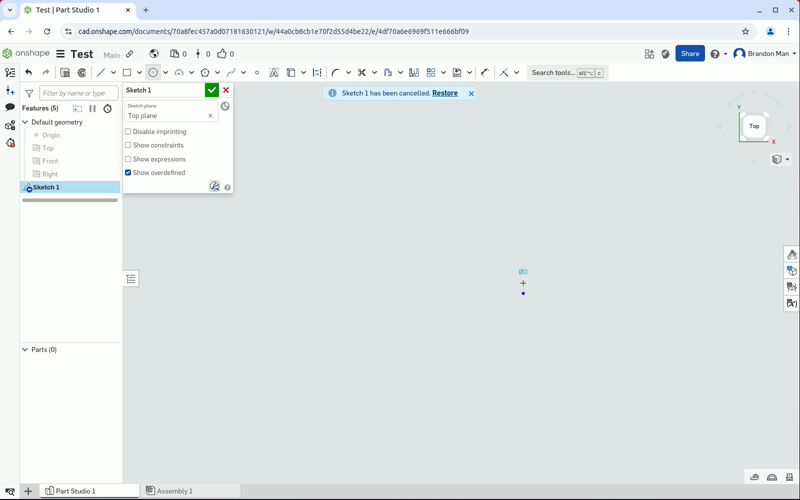
scroll(-6)
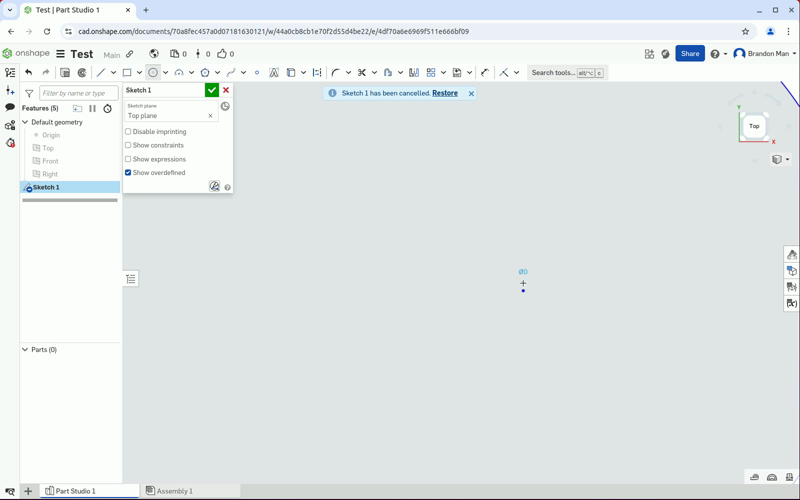
scroll(-6)
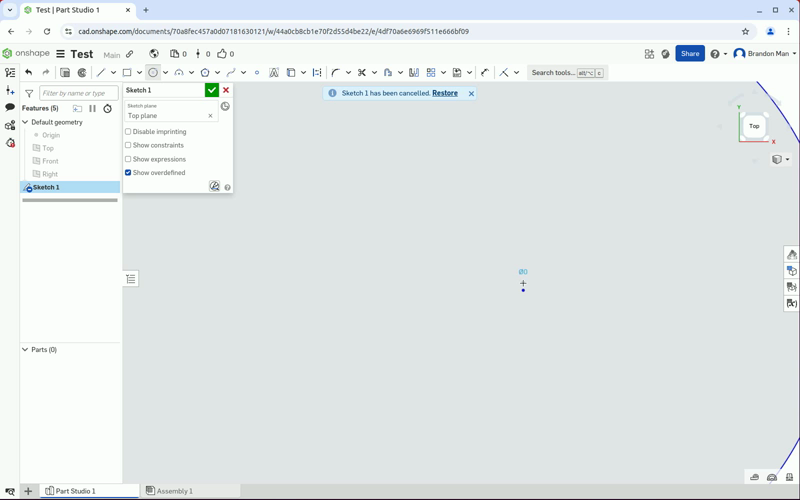
scroll(-6)
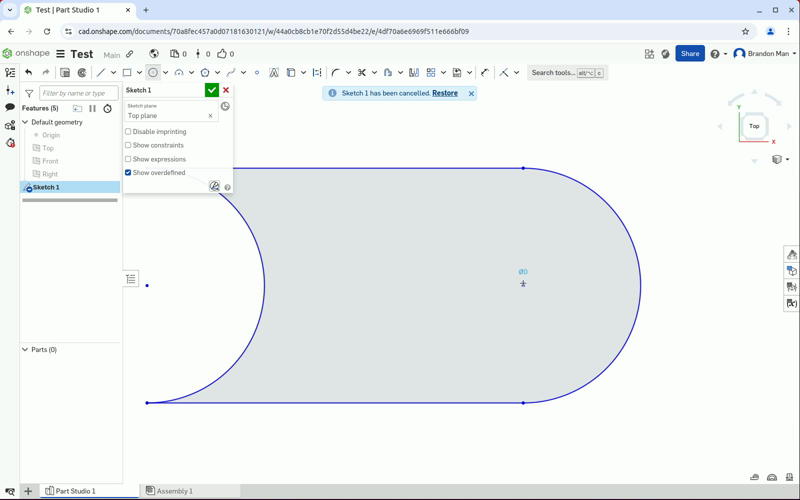
scroll(-6)
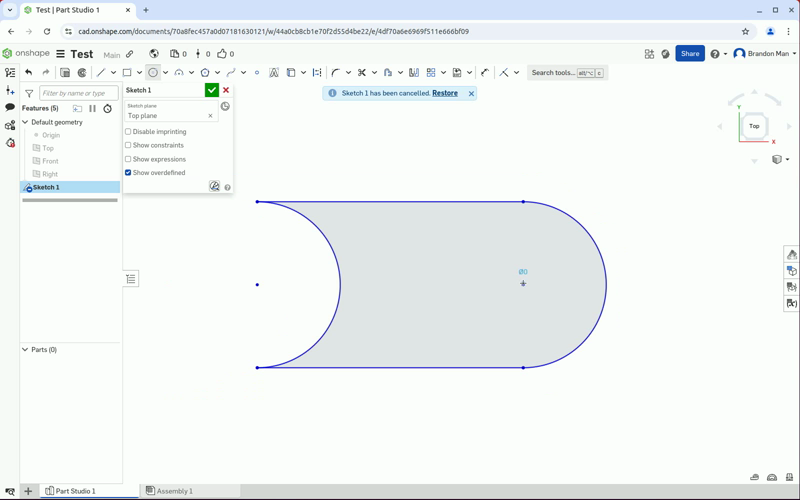
scroll(-6)
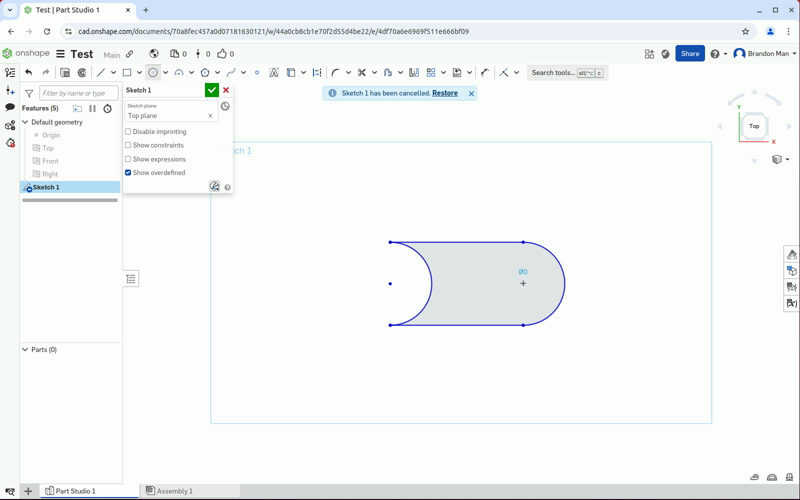
key_up(shift)
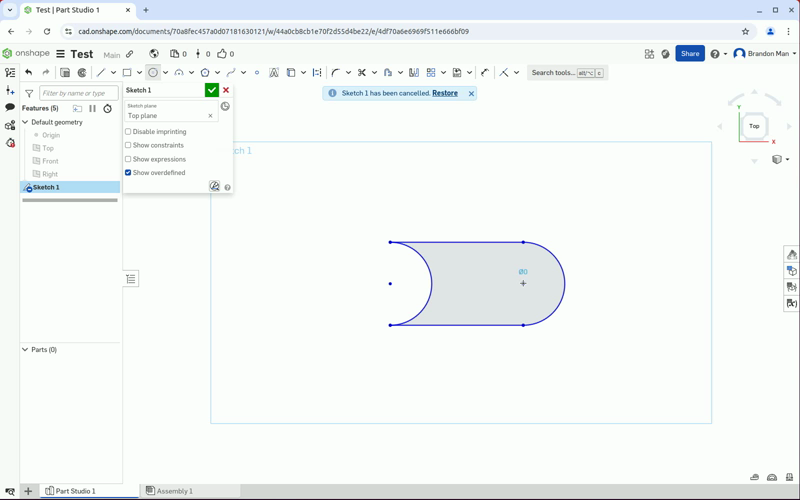
mouse_move(545, 282)
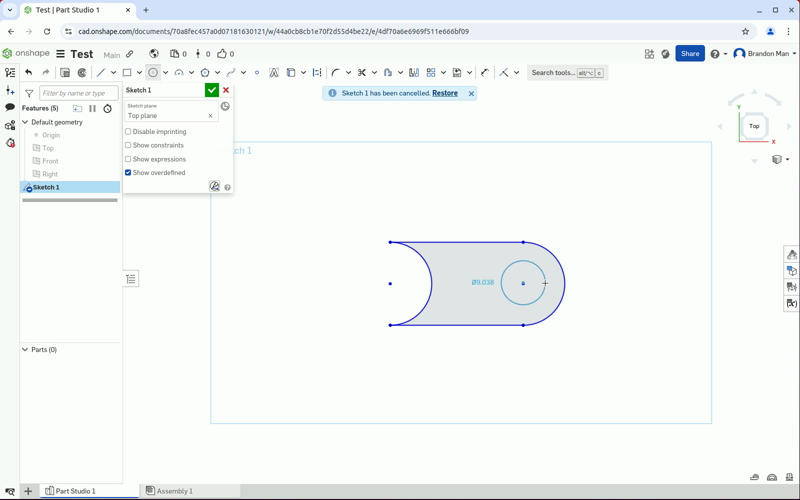
click(545, 282)
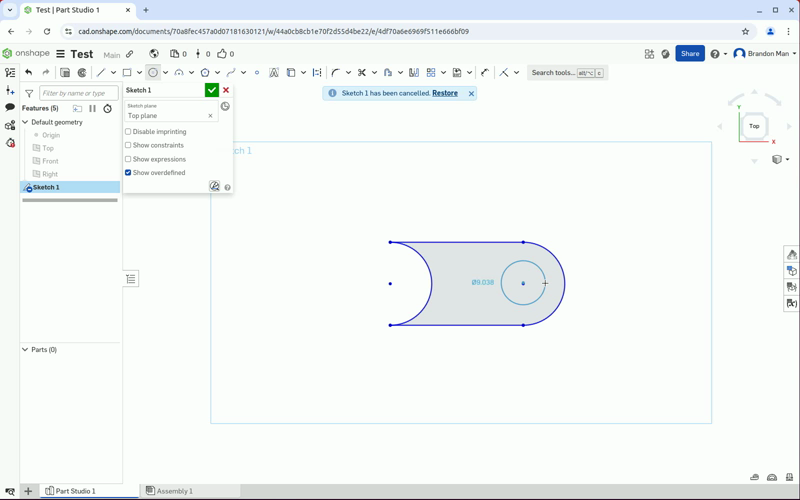
key(esc)
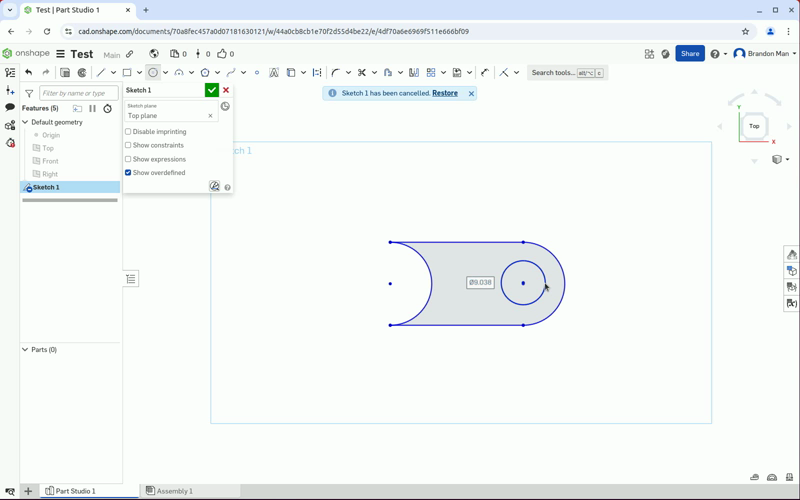
mouse_move(427, 314)
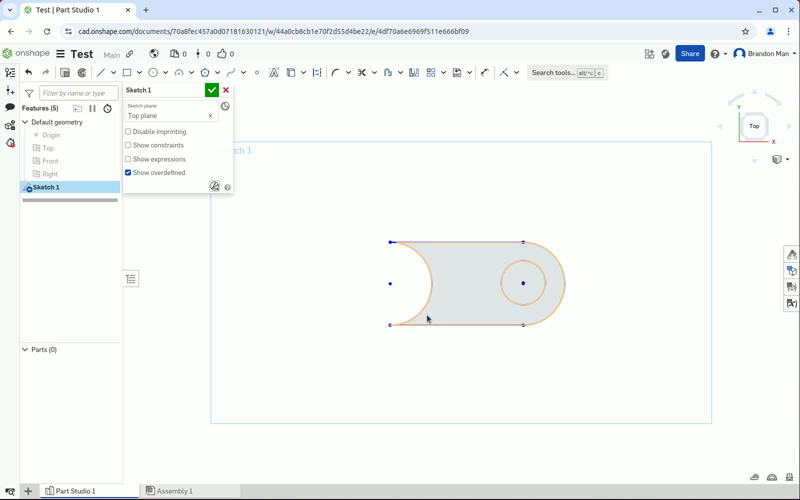
click(427, 314)
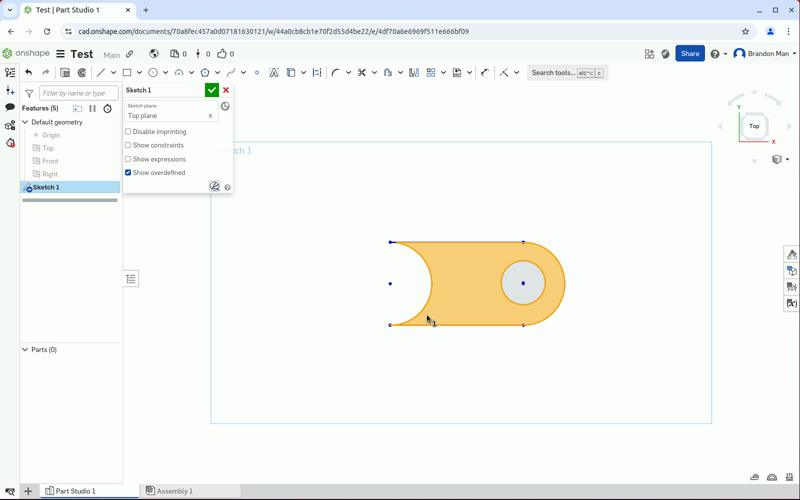
mouse_move(73, 352)
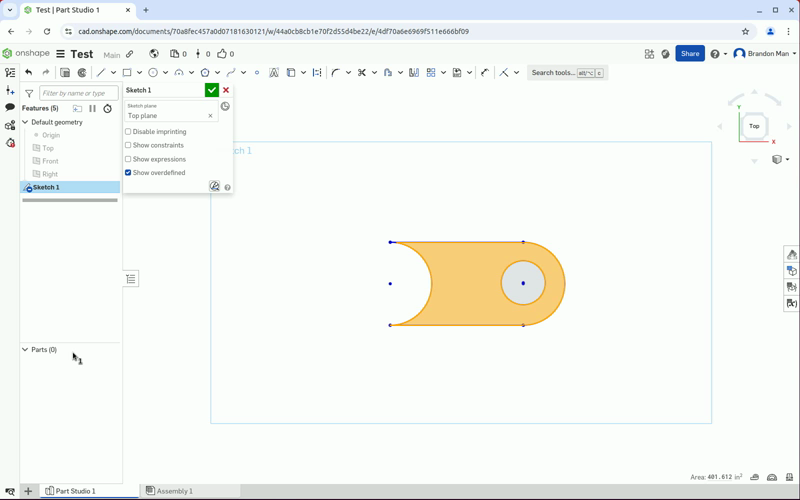
key(shift+y)
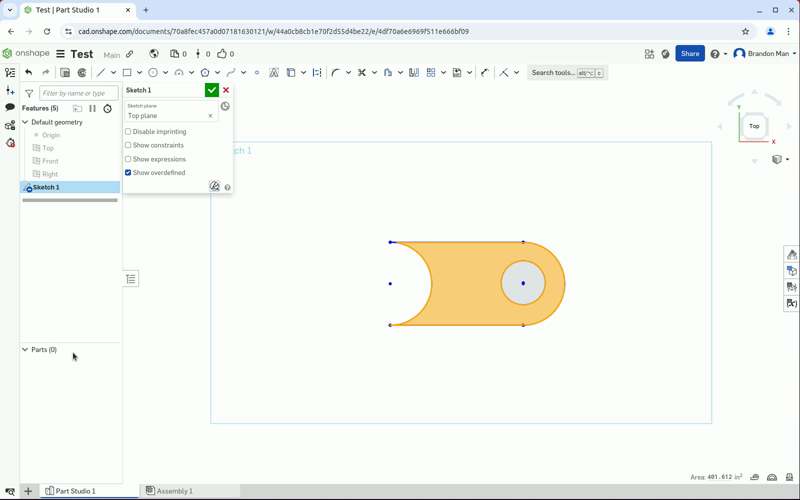
key(shift+e)
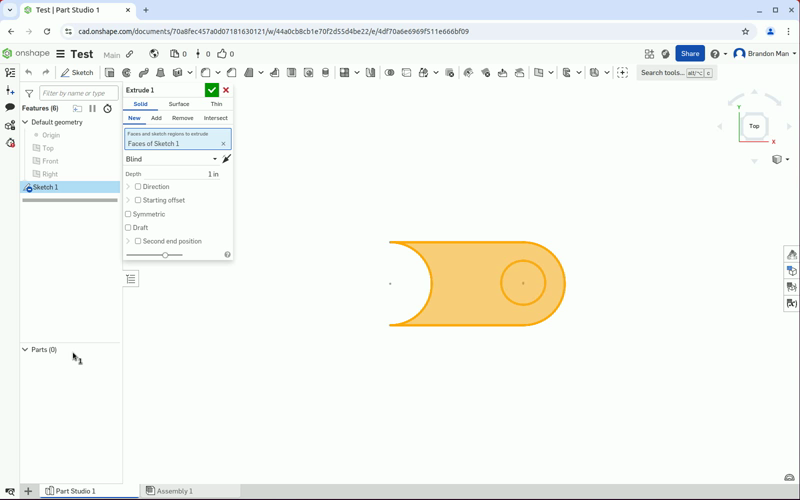
mouse_move(143, 106)
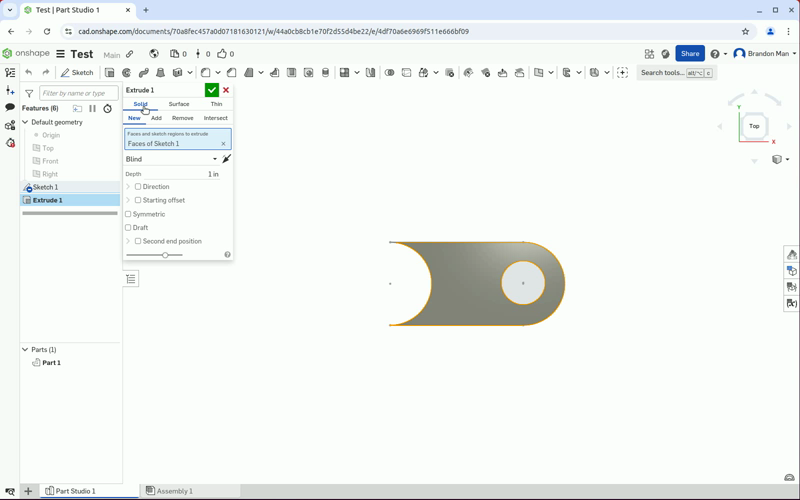
click(143, 106)
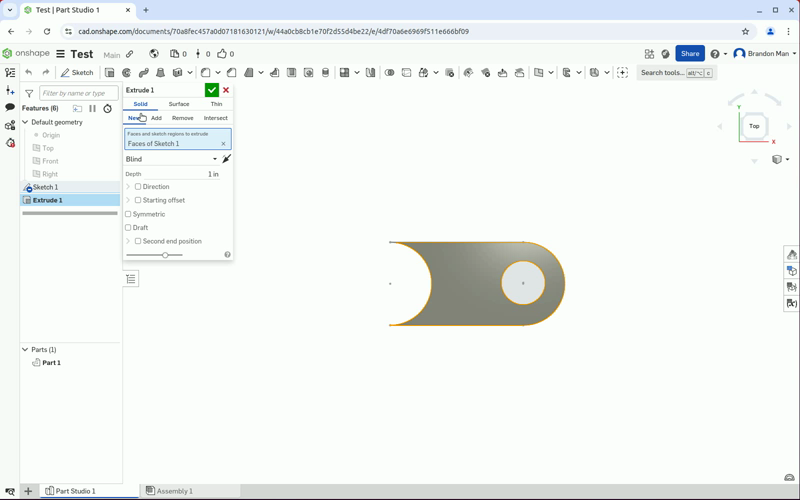
mouse_move(137, 120)
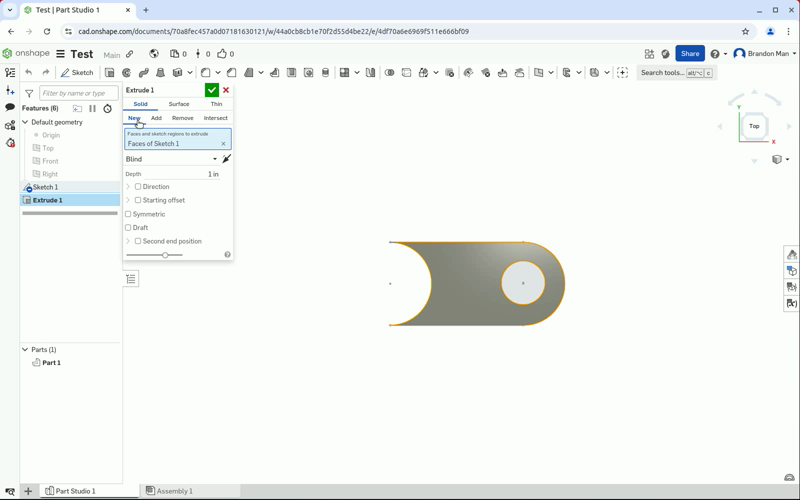
click(137, 120)
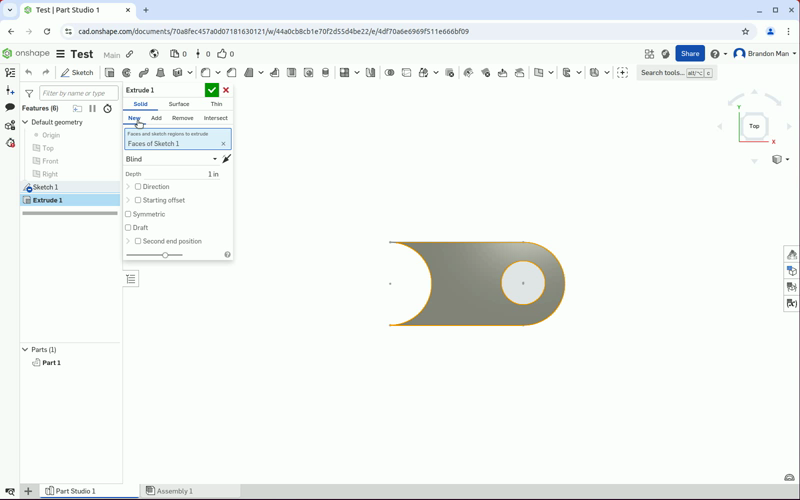
key(tab, 4)
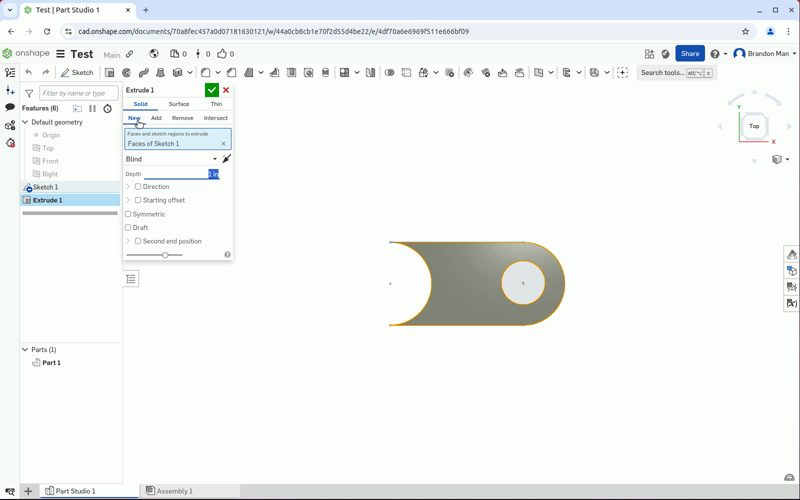
text(7.462)
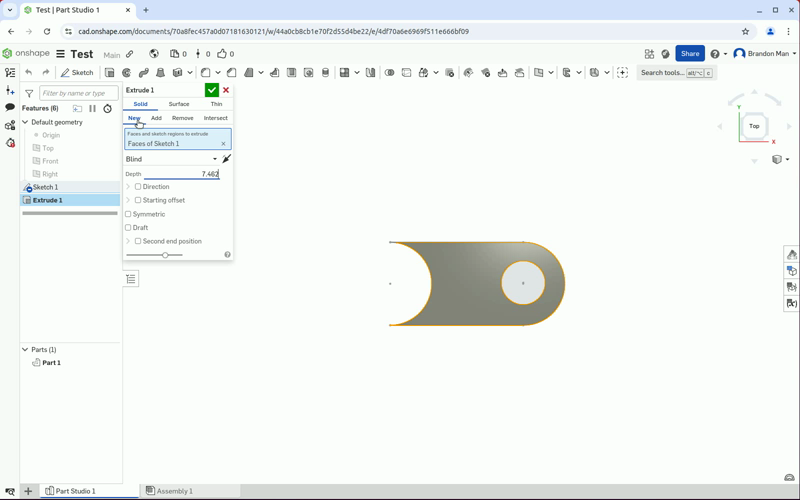
key(enter)
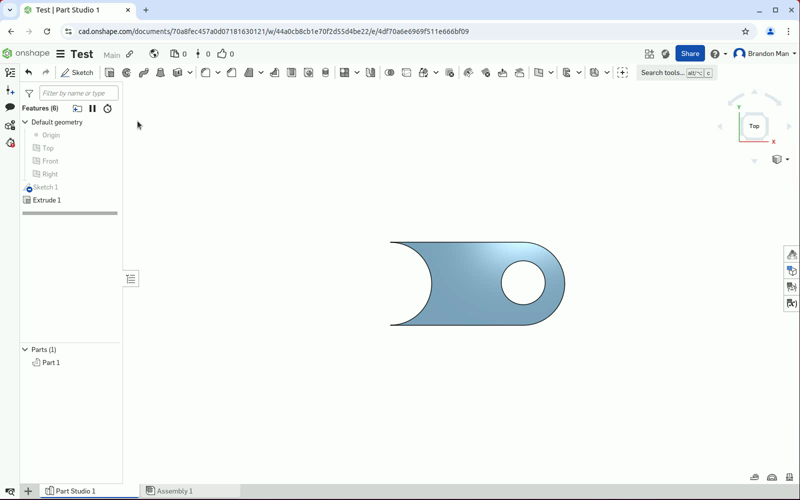
key(shift+h)
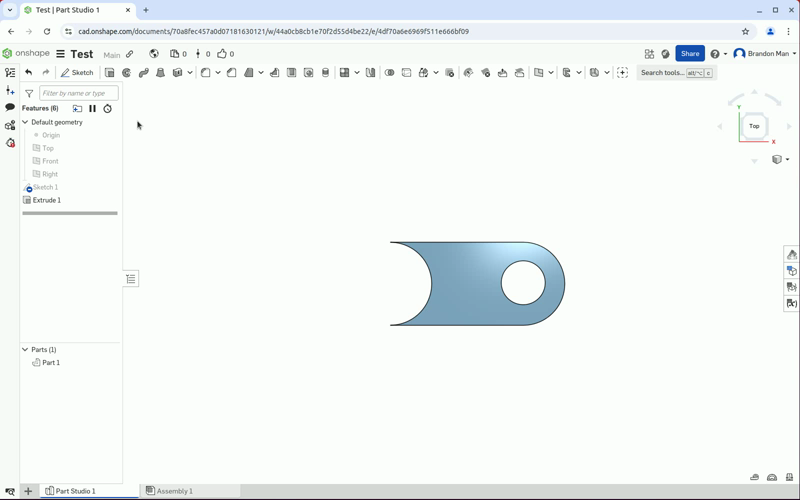
key(shift+h)
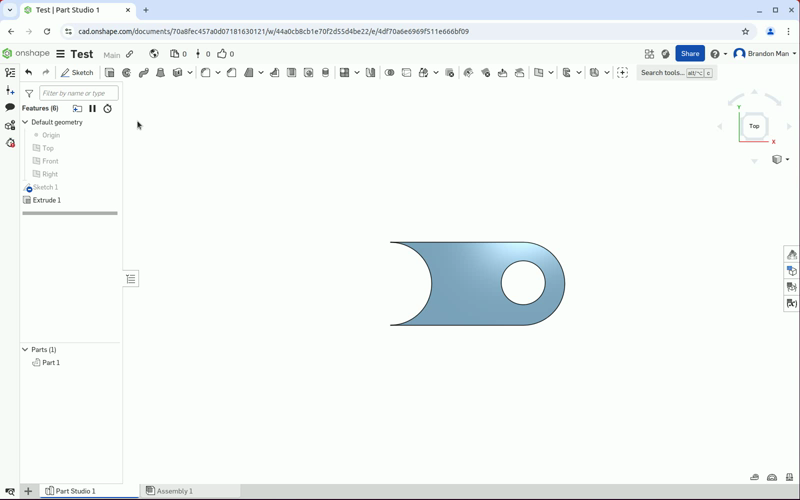
mouse_move(73, 189)
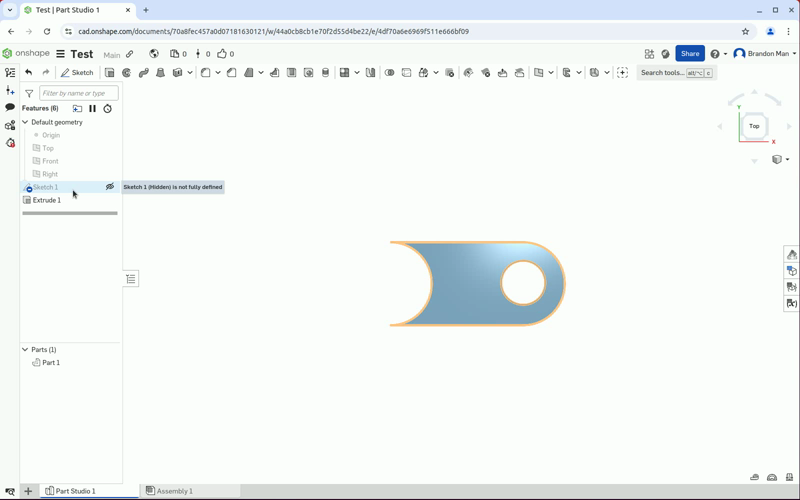
click(73, 189)
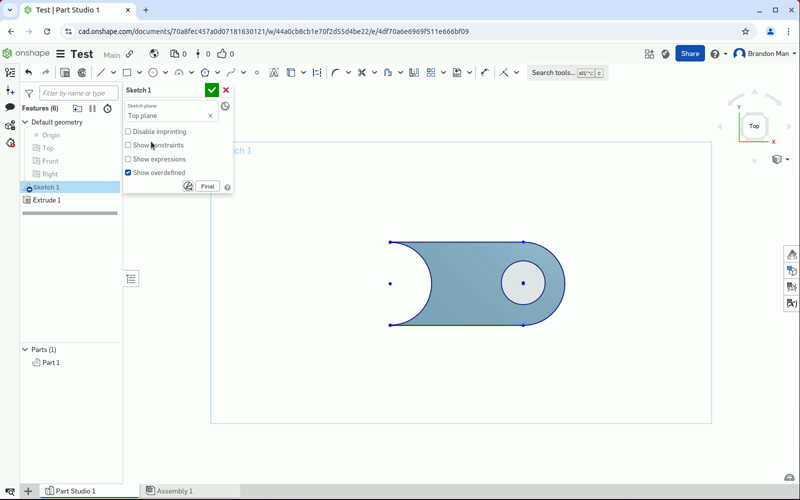
mouse_move(229, 92)
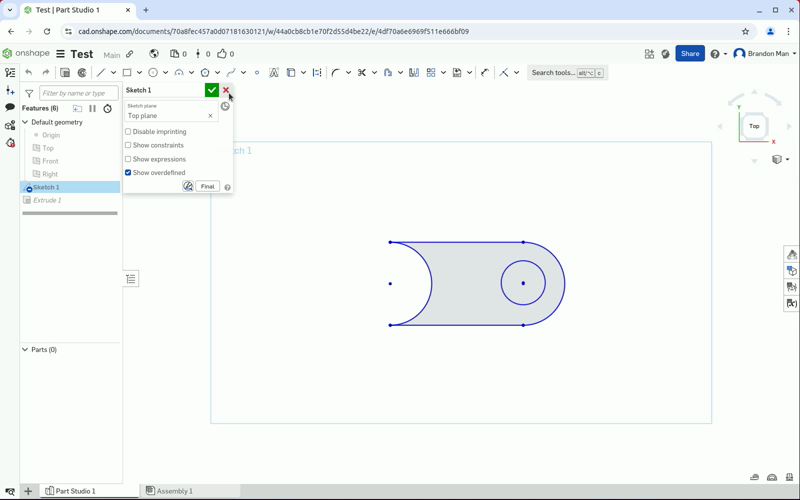
click(229, 92)
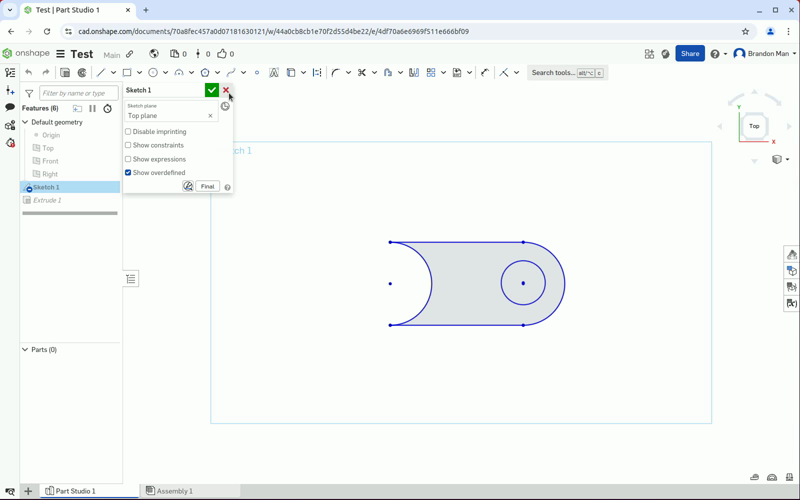
key(shift+s)
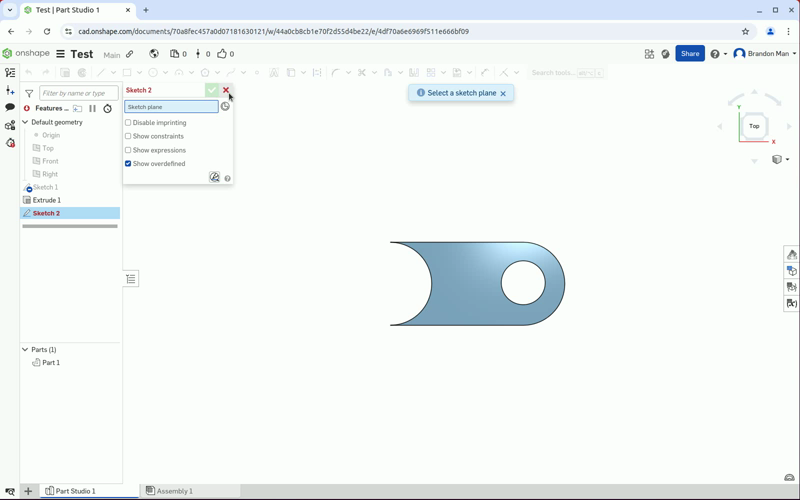
mouse_move(73, 150)
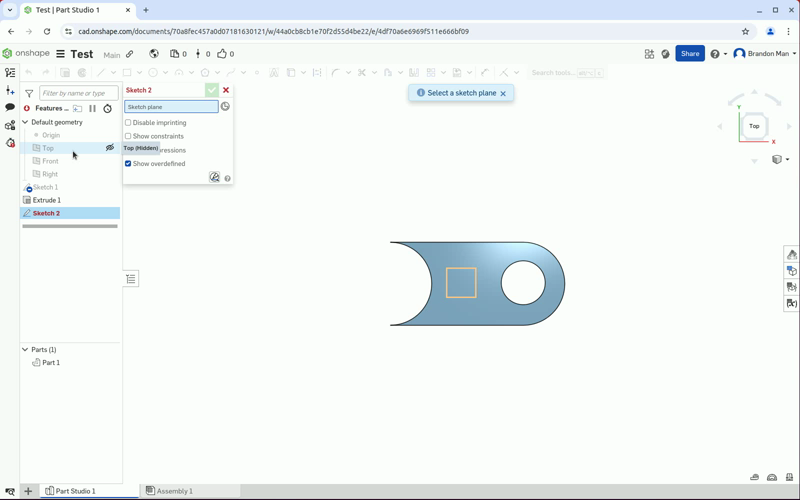
click(73, 150)
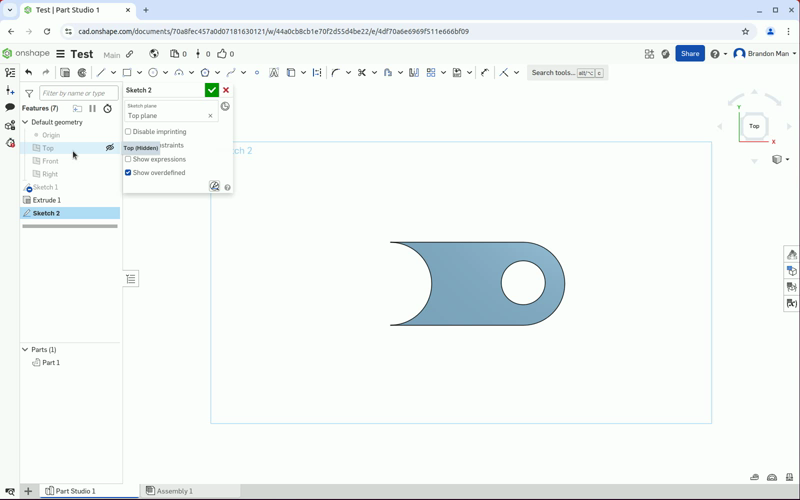
mouse_move(73, 352)
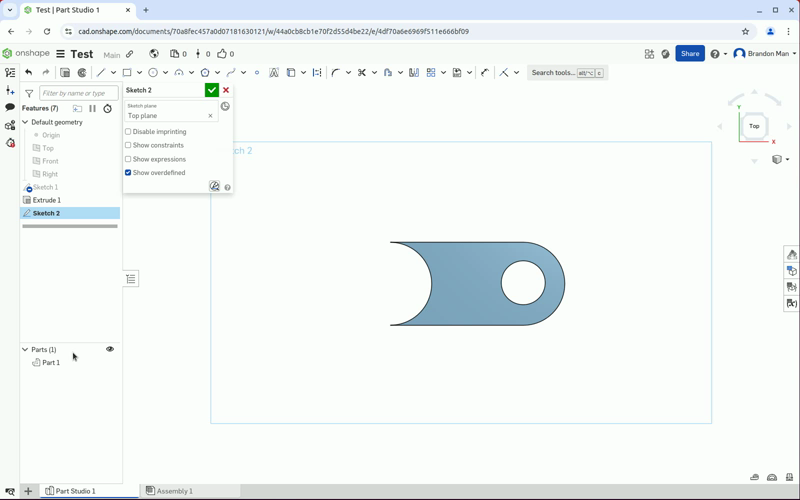
key(y)
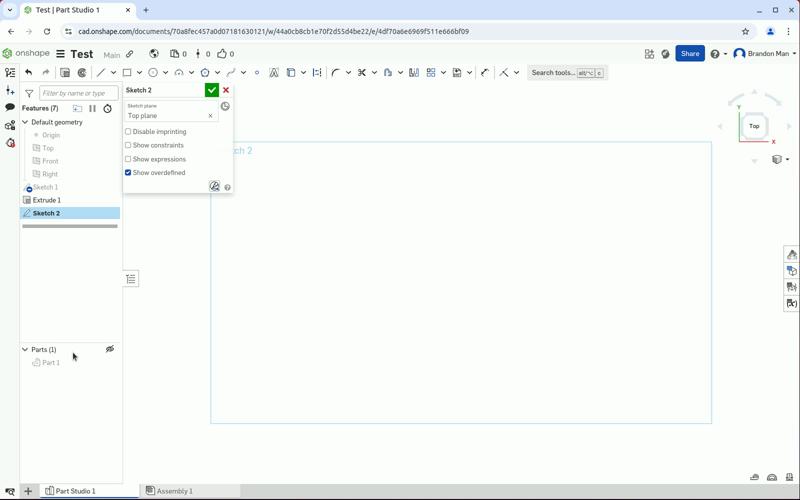
key(c)
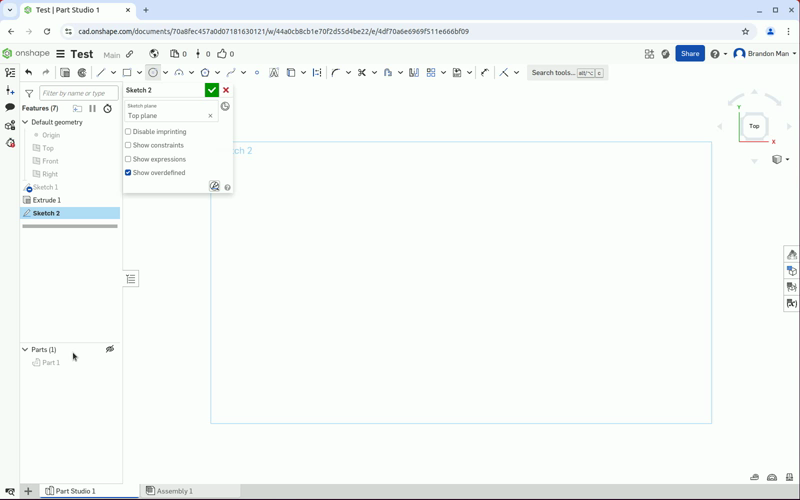
key_down(shift)
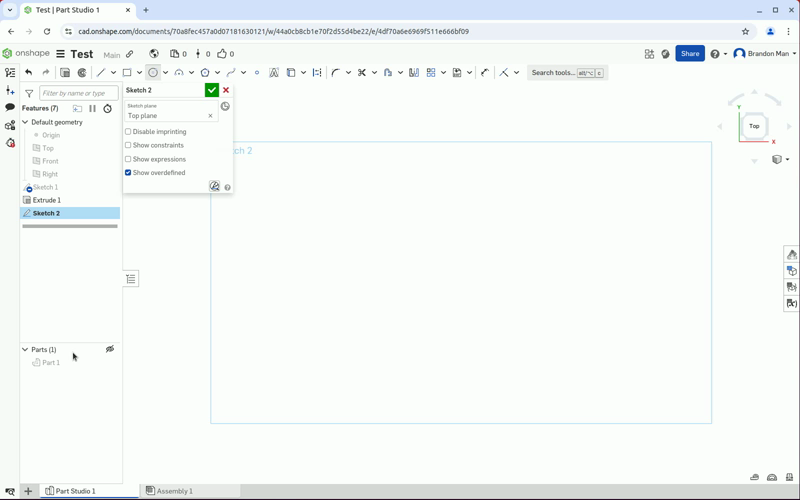
mouse_move(390, 282)
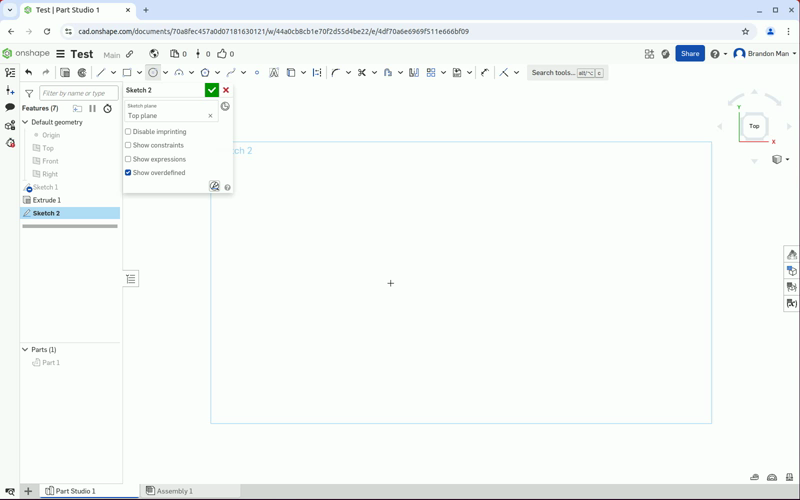
click(390, 282)
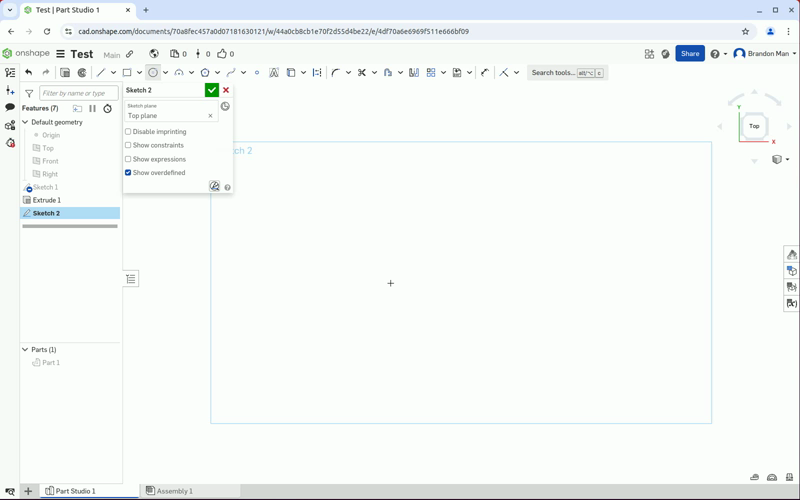
key_up(shift)
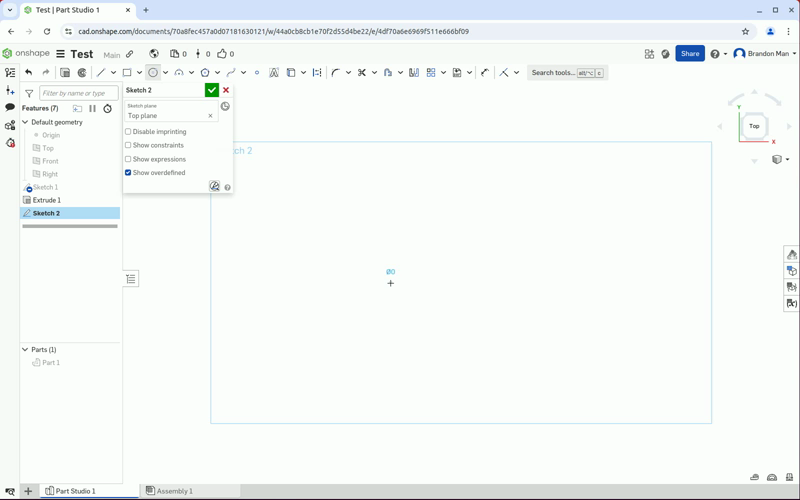
mouse_move(432, 282)
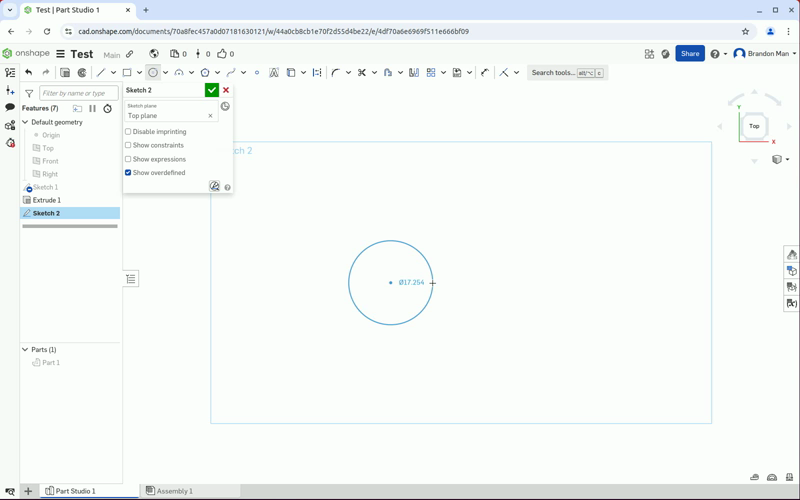
click(432, 282)
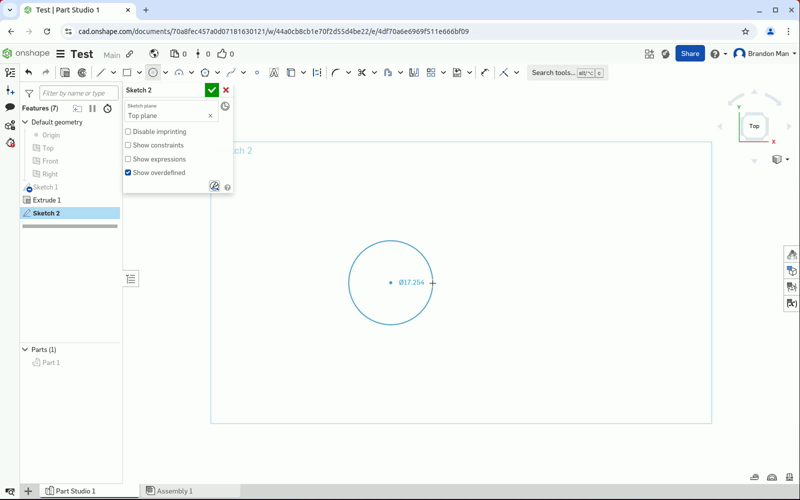
key(esc)
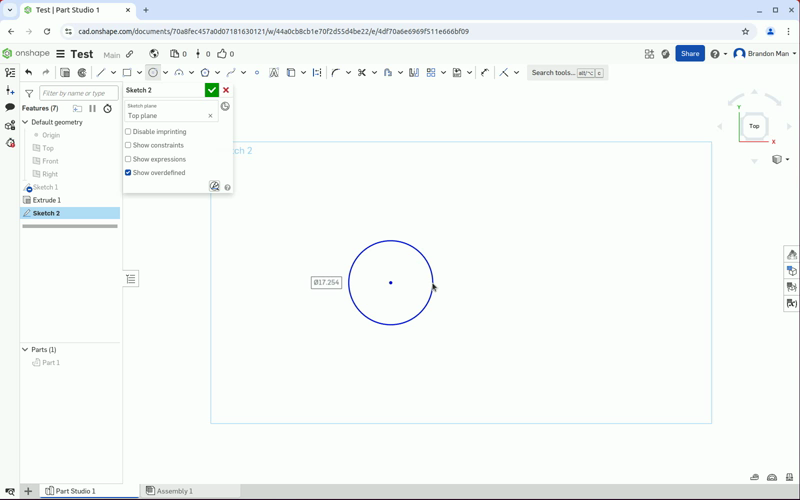
key(c)
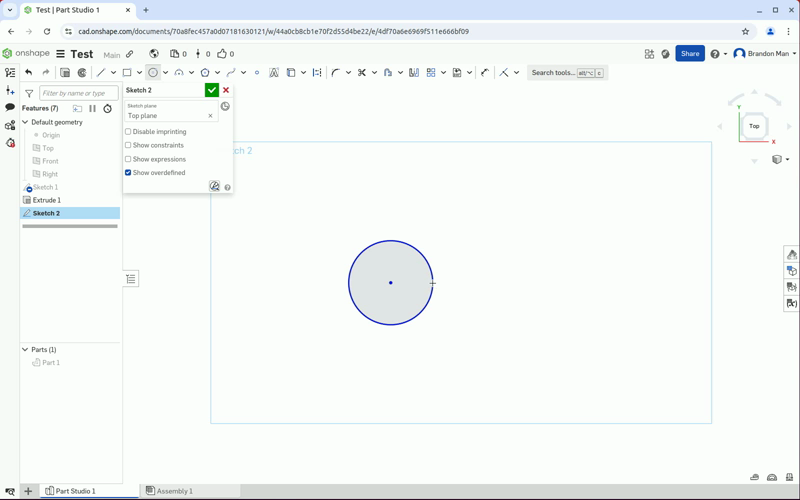
key_down(shift)
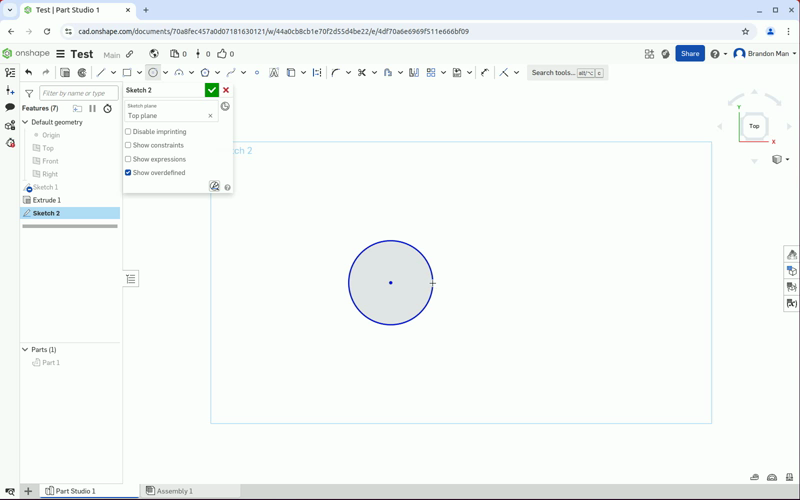
mouse_move(390, 282)
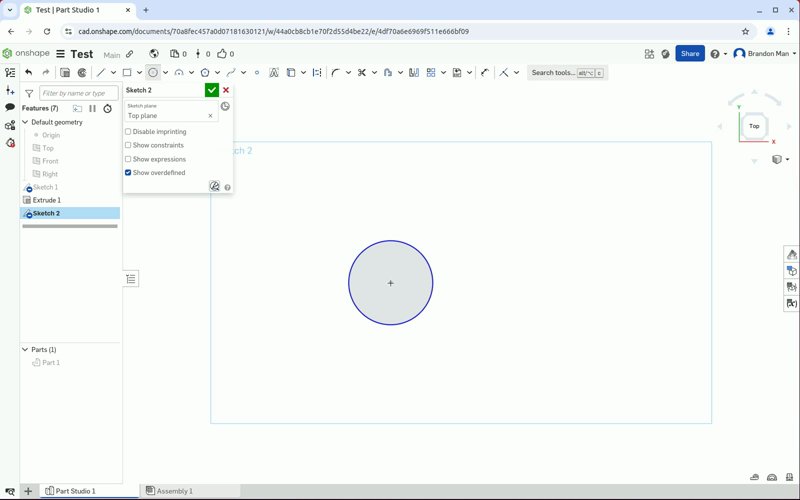
click(390, 282)
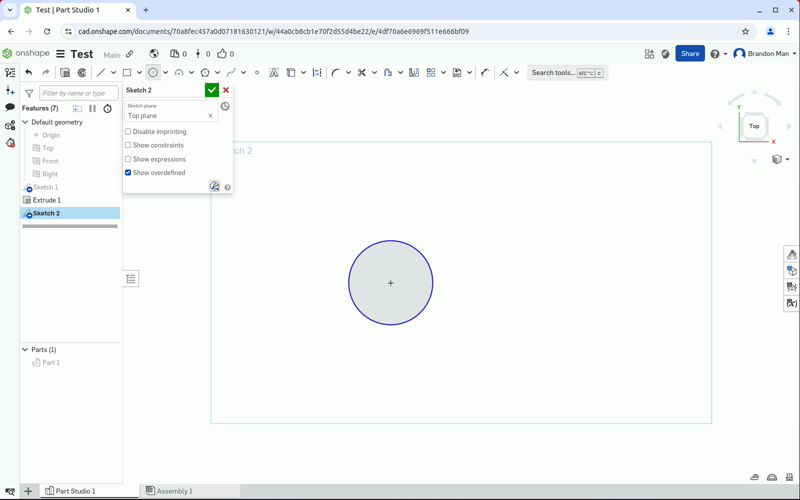
key_up(shift)
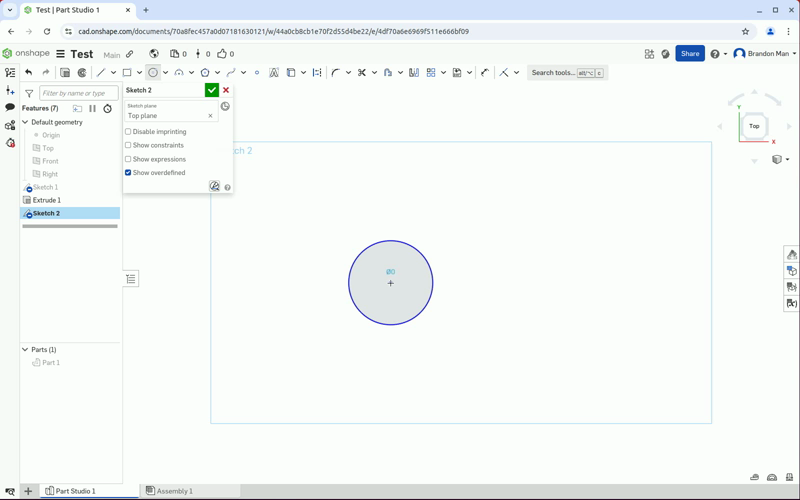
mouse_move(413, 282)
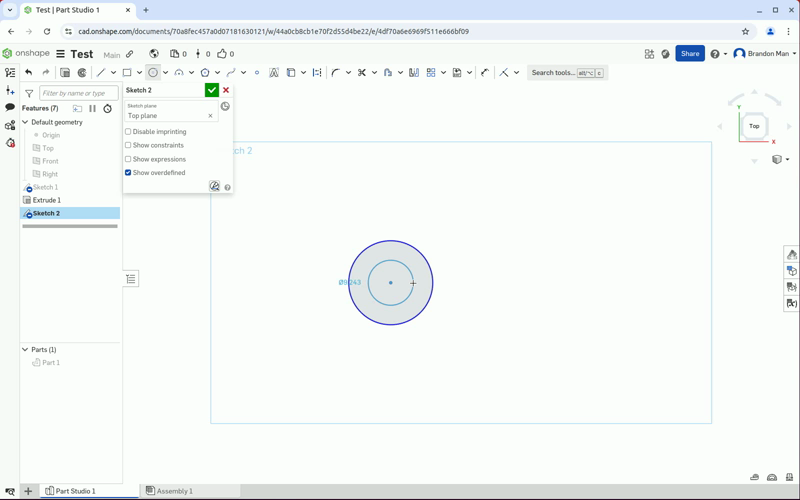
click(413, 282)
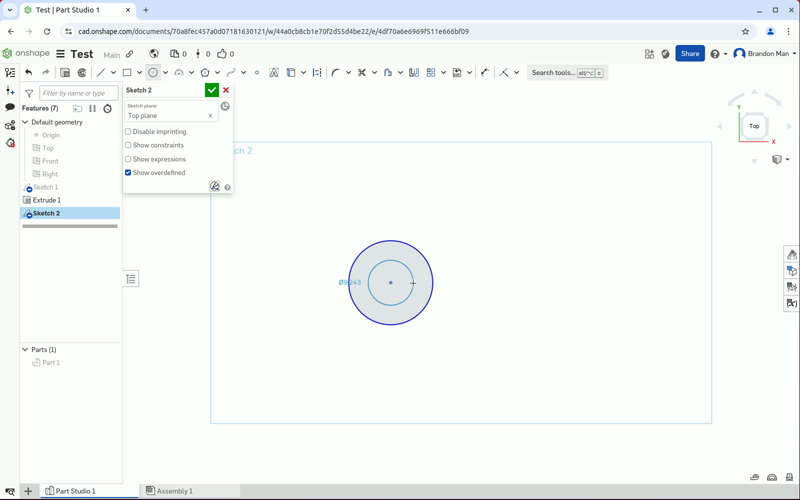
key(esc)
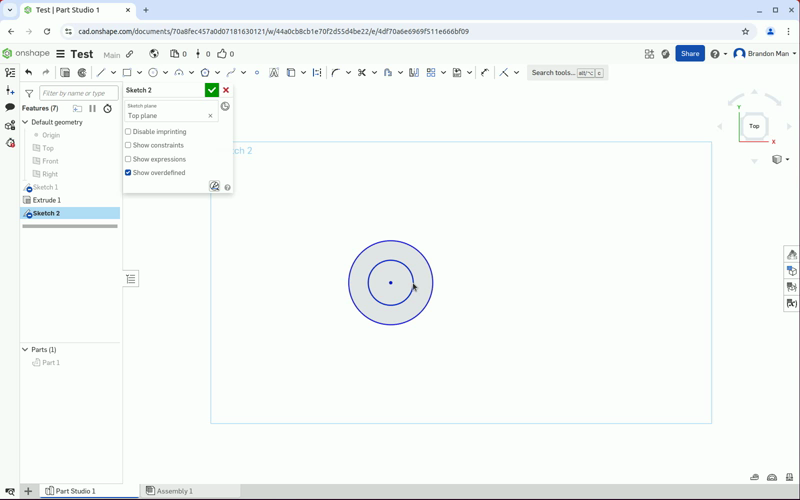
mouse_move(368, 308)
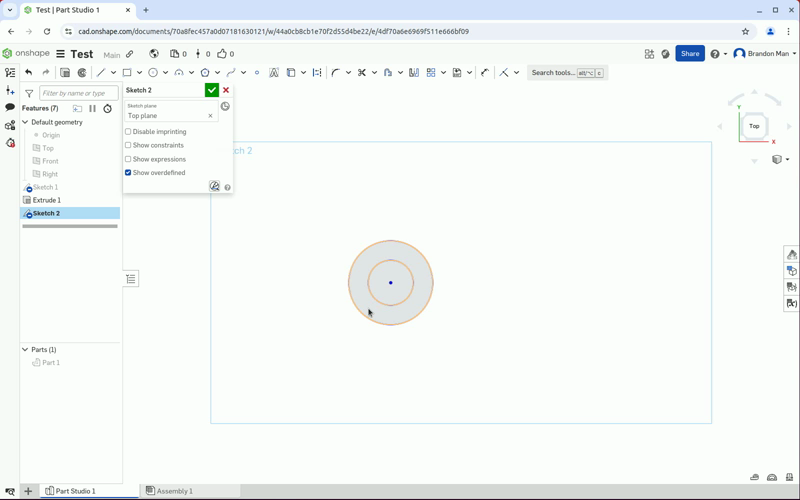
click(368, 308)
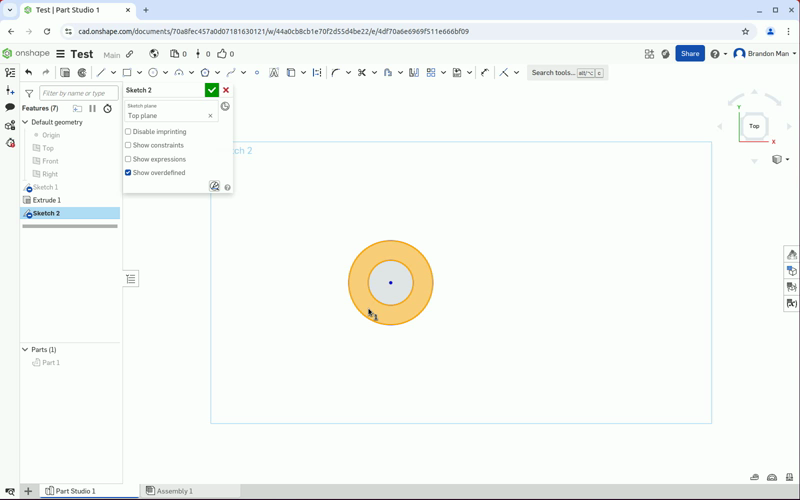
mouse_move(73, 352)
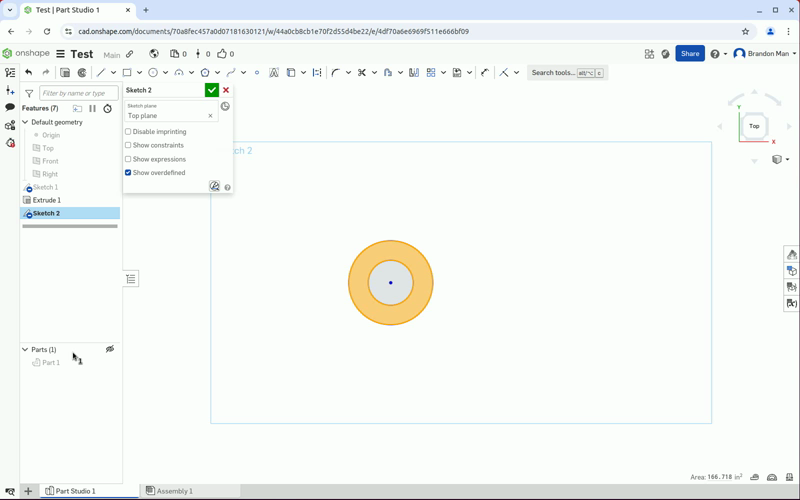
key(shift+y)
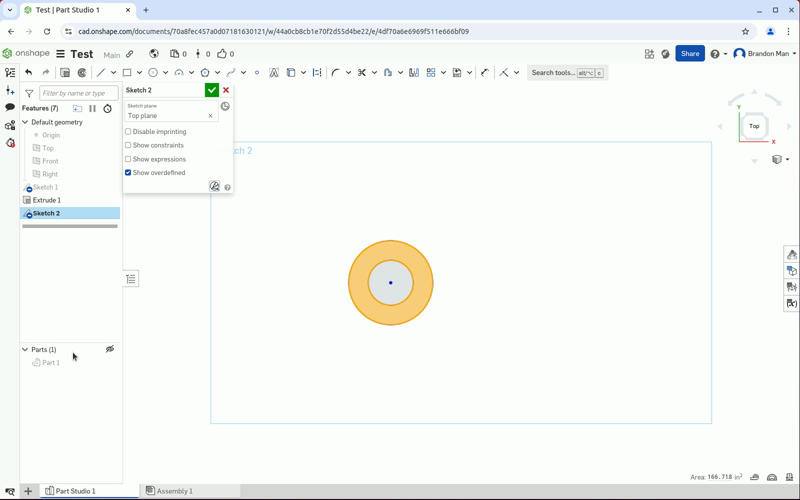
key(shift+e)
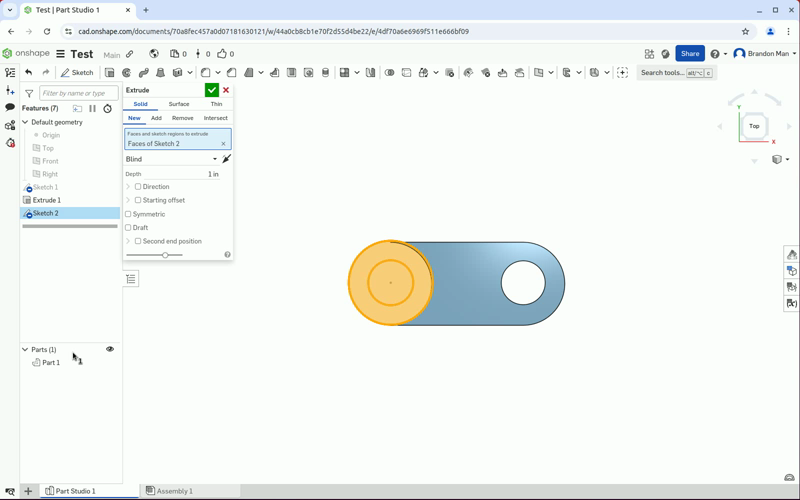
mouse_move(143, 106)
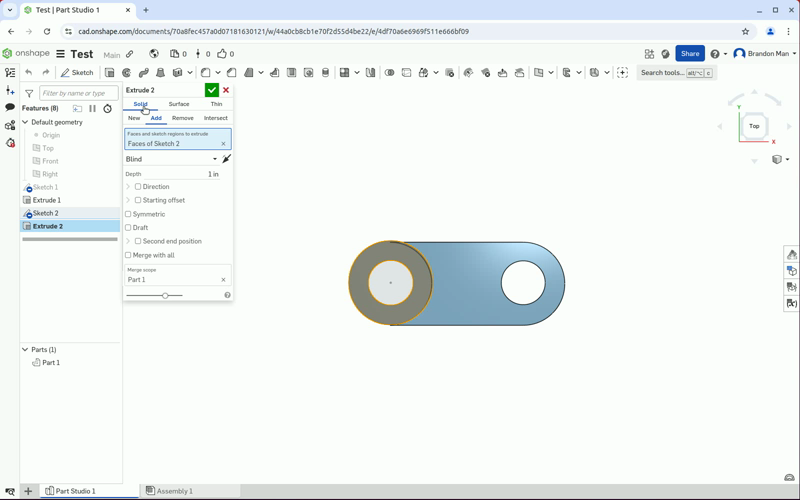
click(143, 106)
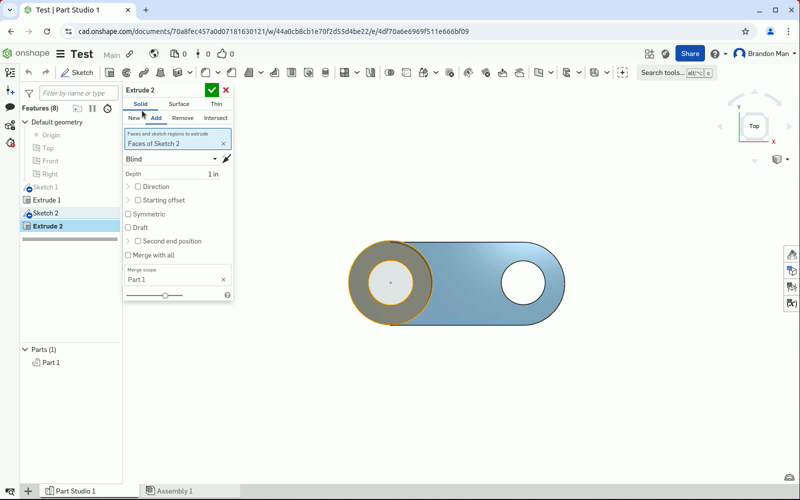
mouse_move(137, 120)
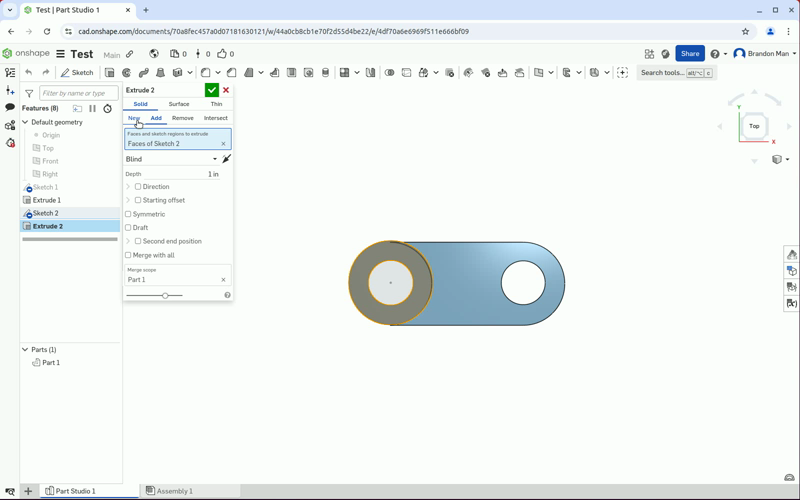
click(137, 120)
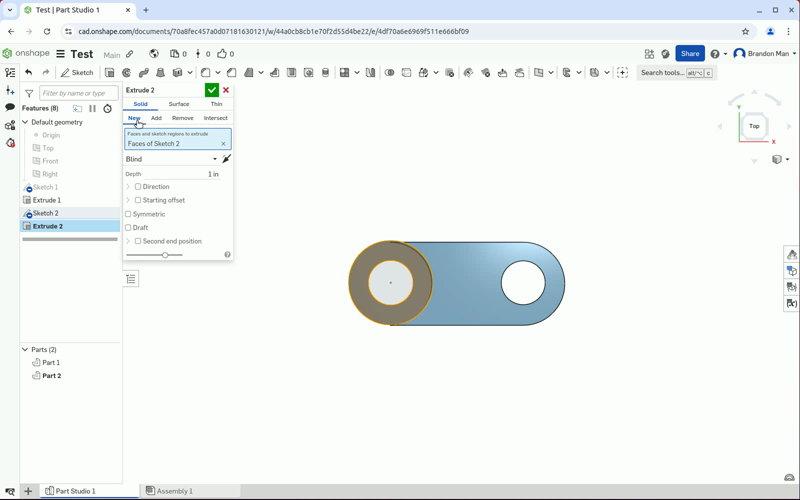
key(tab, 4)
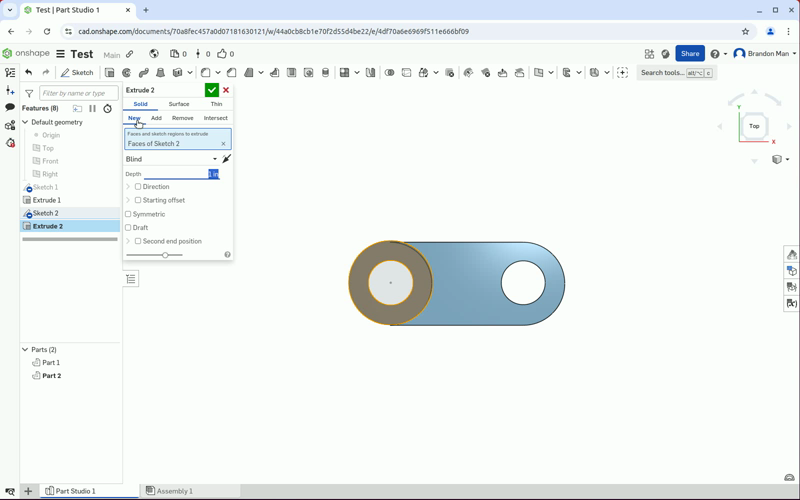
text(7.462)
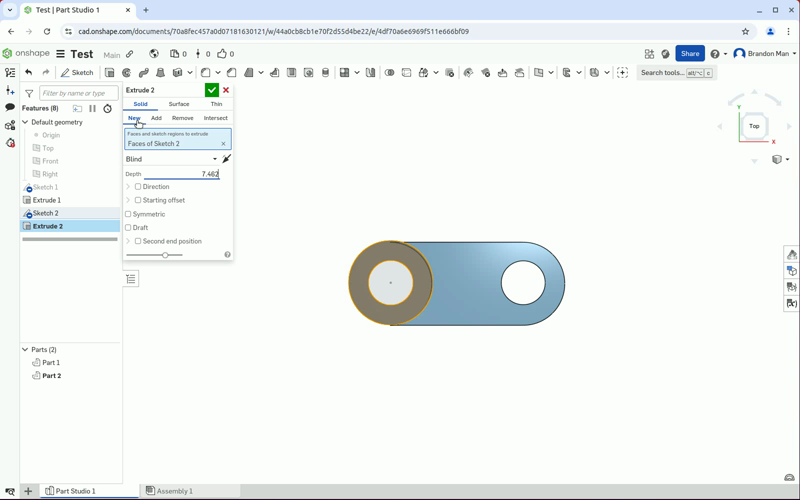
key(enter)
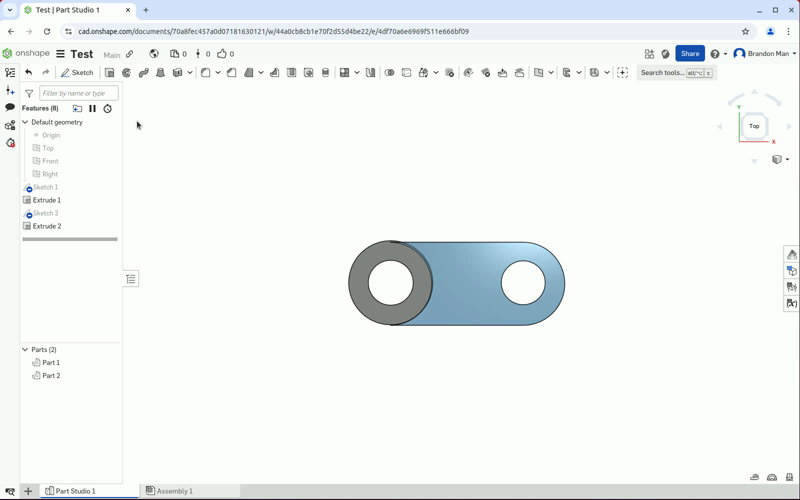
key(shift+h)
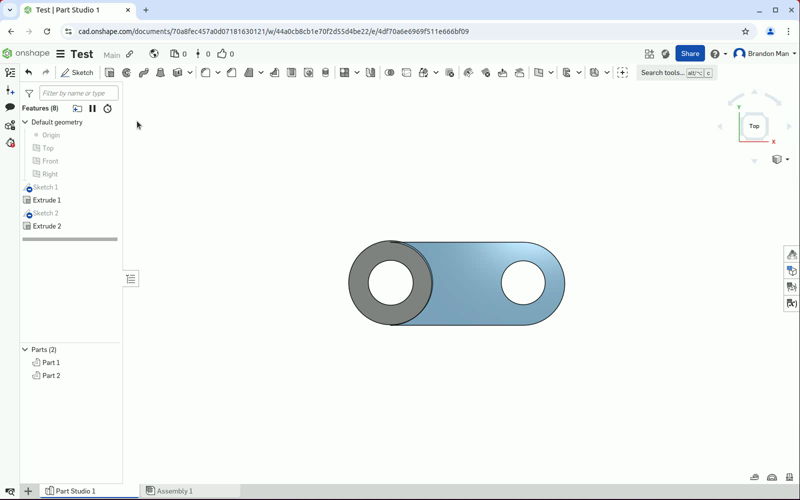
key(shift+h)
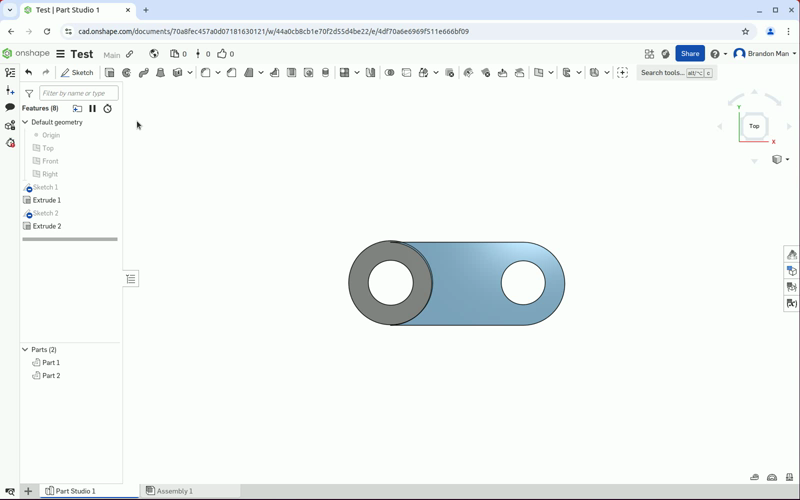
mouse_move(73, 189)
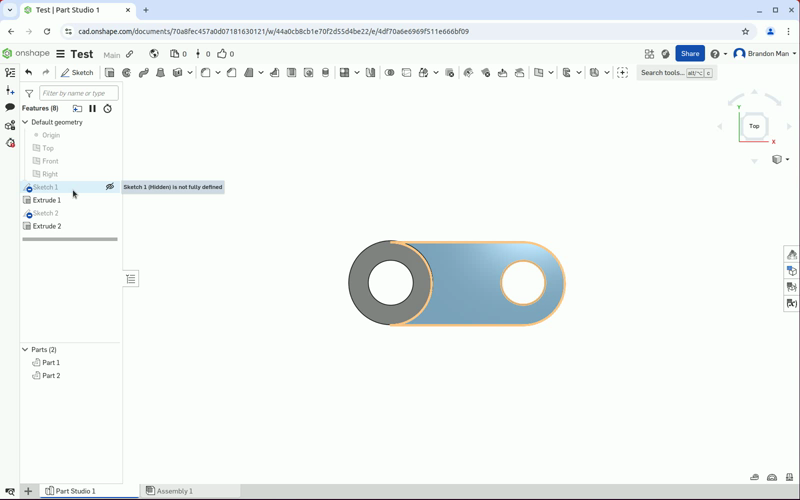
click(73, 189)
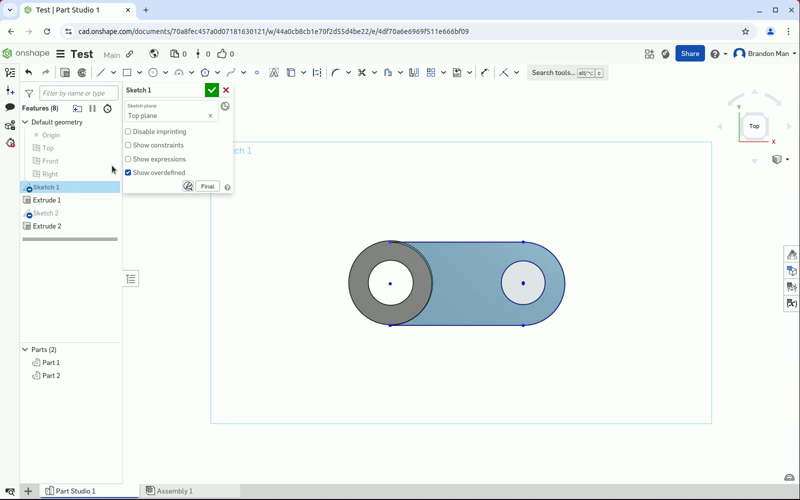
mouse_move(229, 92)
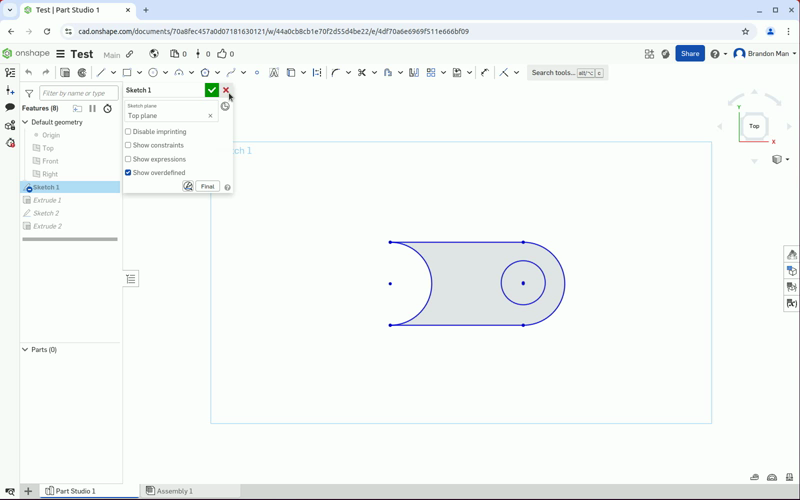
click(229, 92)
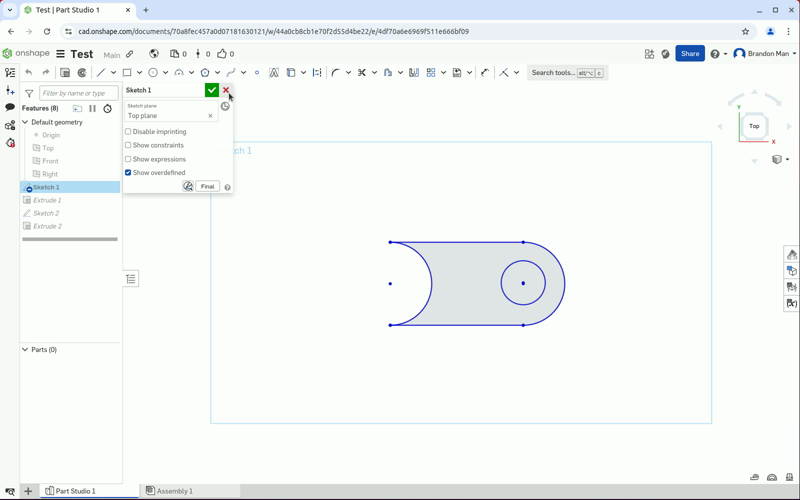
key(shift+s)
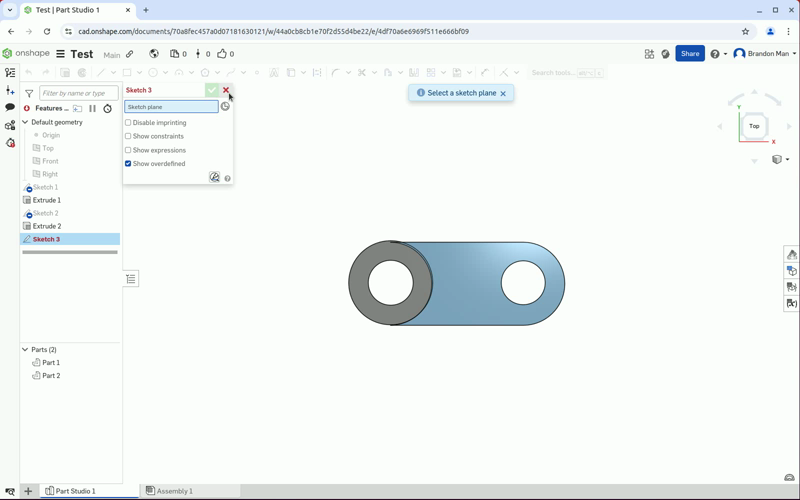
mouse_move(73, 150)
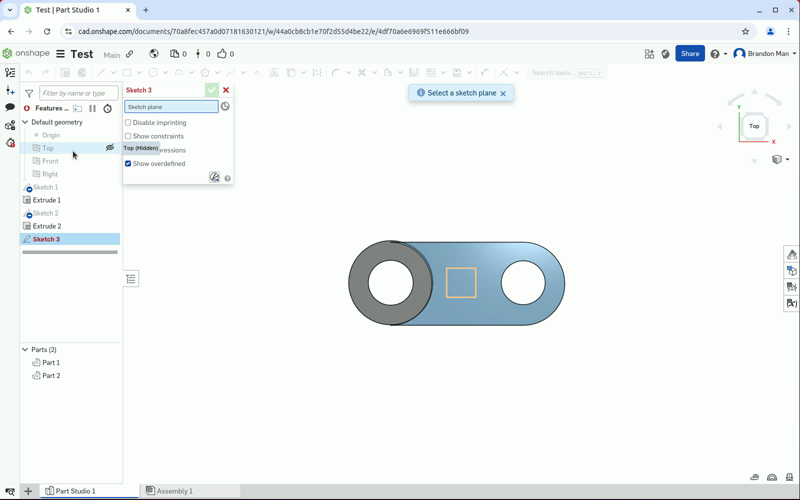
click(73, 150)
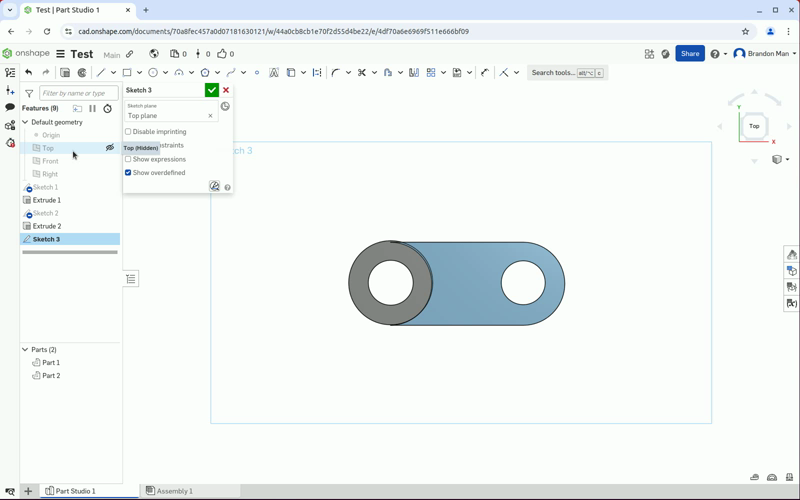
mouse_move(73, 352)
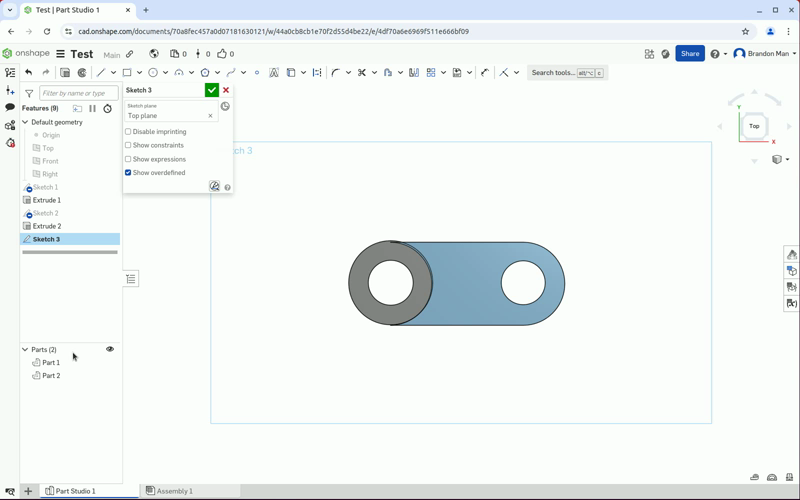
key(y)
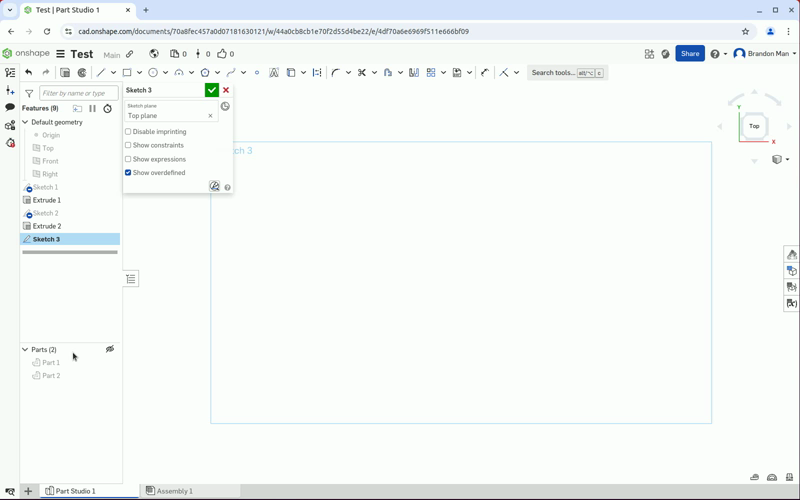
key(c)
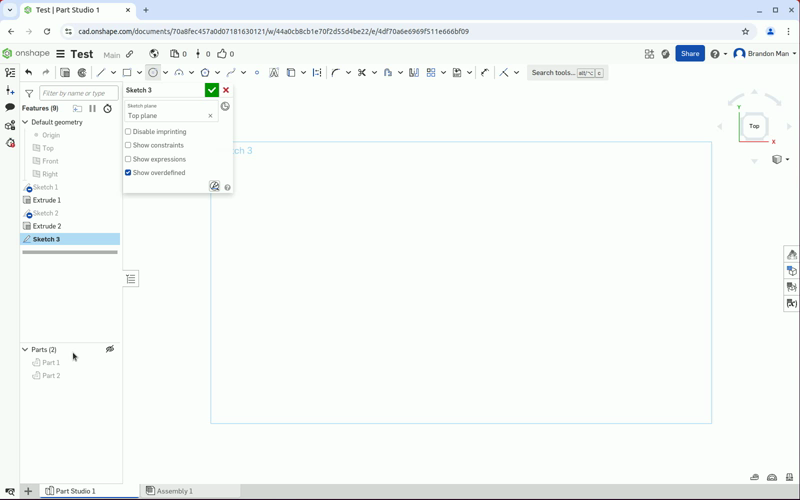
key_down(shift)
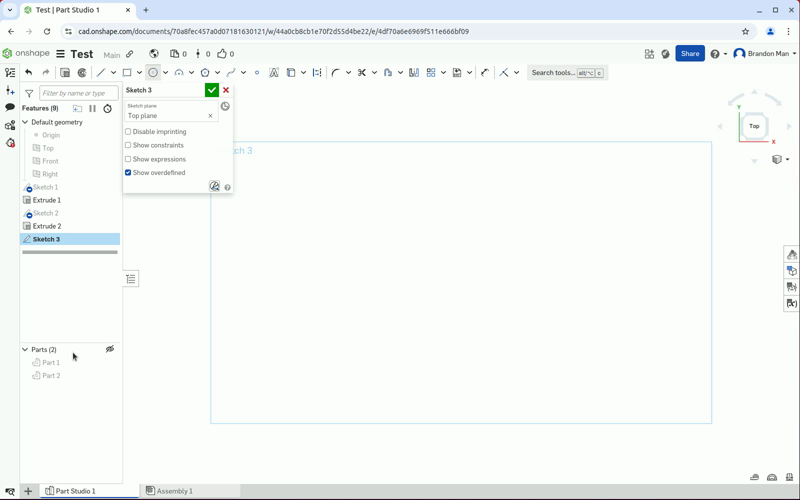
mouse_move(390, 282)
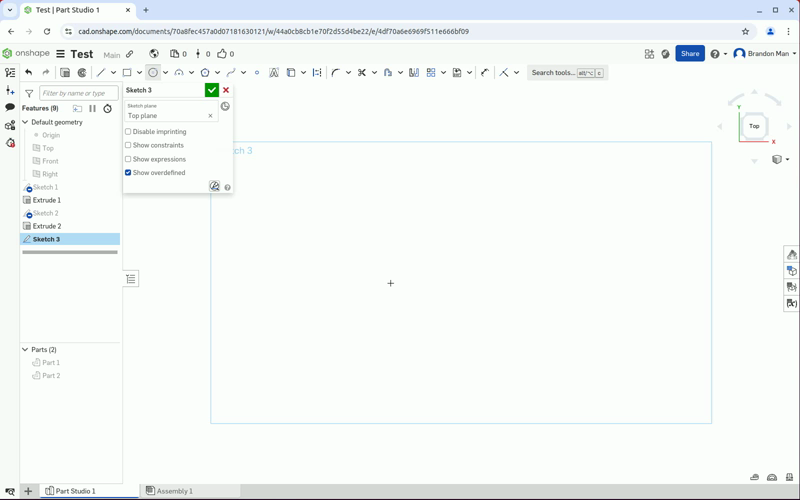
click(390, 282)
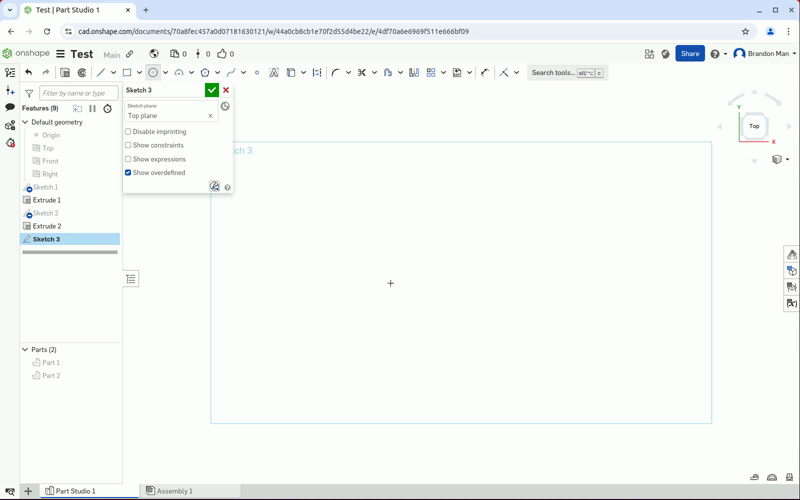
key_up(shift)
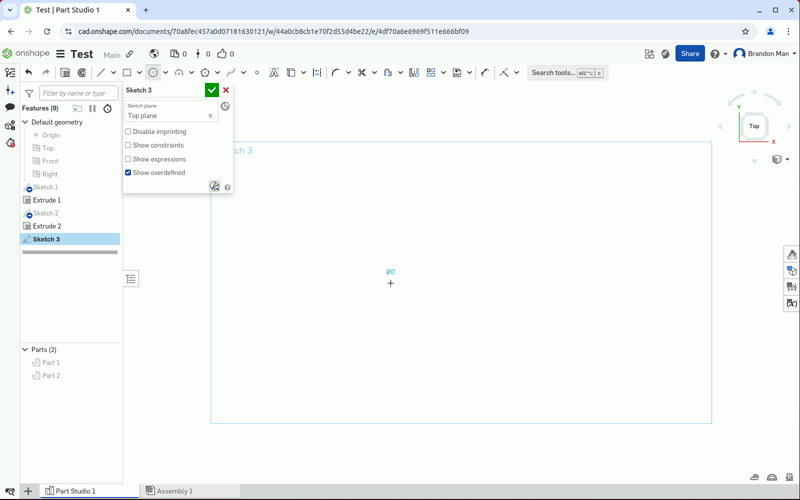
mouse_move(432, 282)
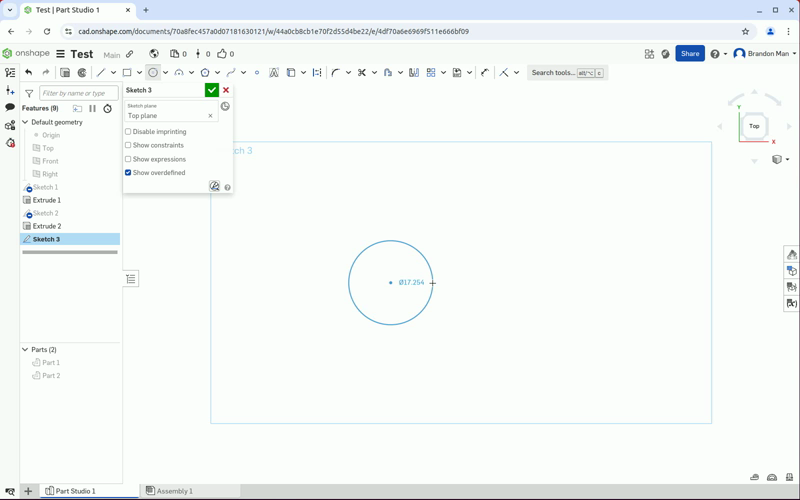
click(432, 282)
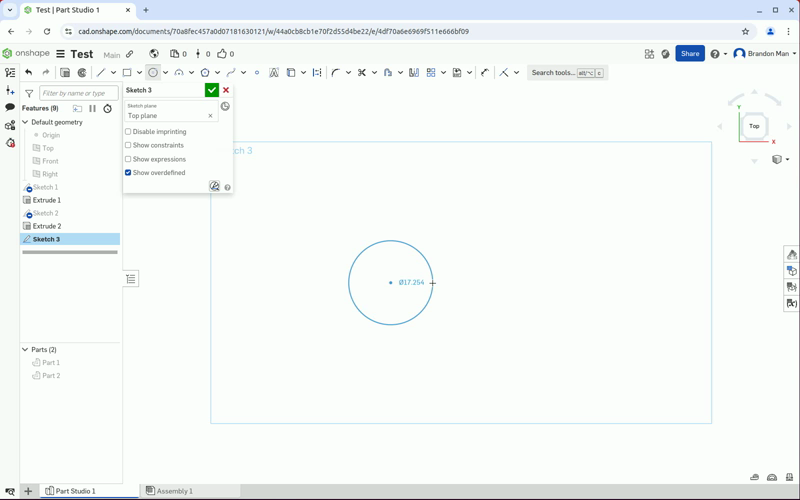
key(esc)
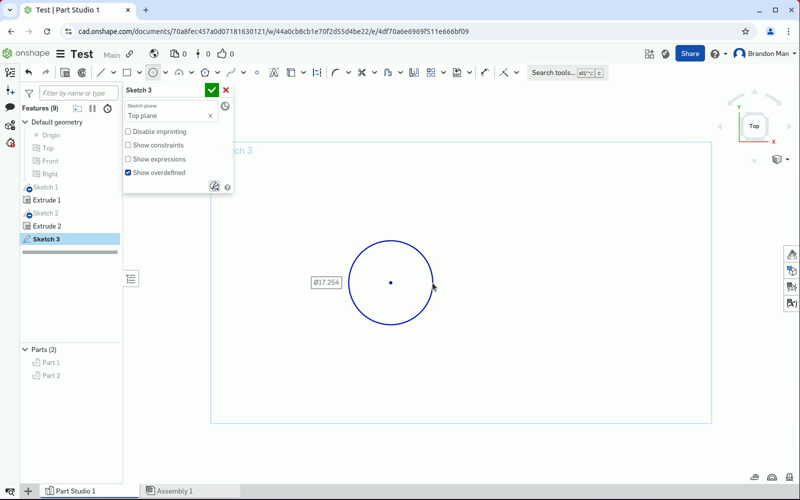
key(c)
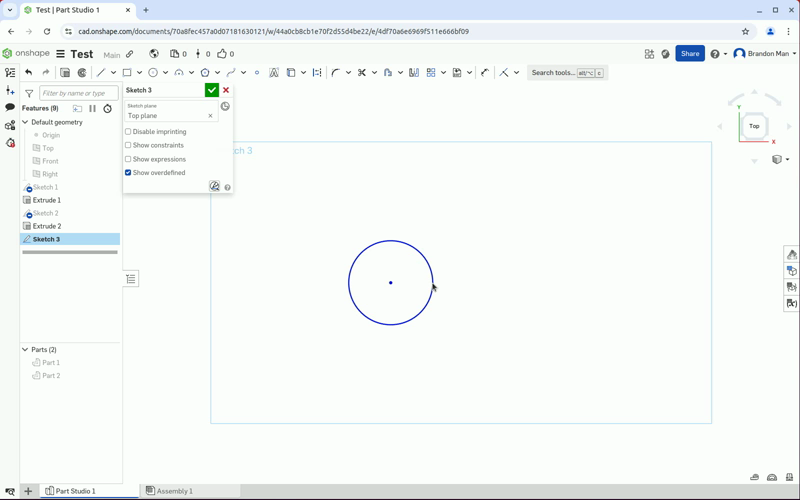
key_down(shift)
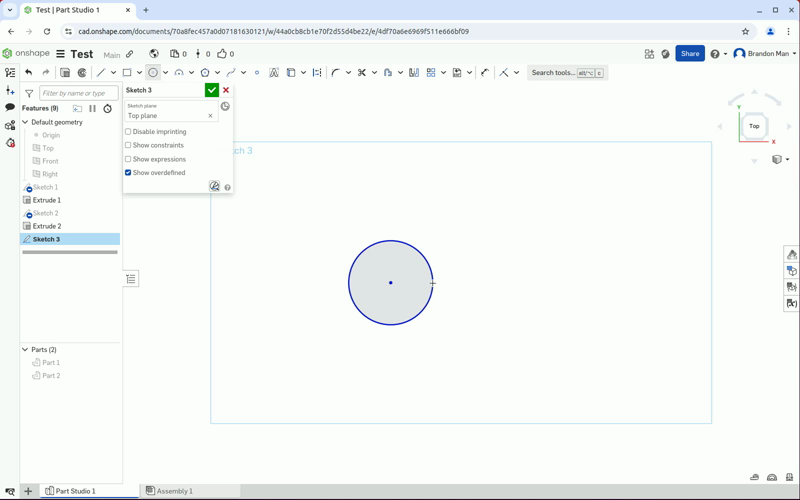
mouse_move(390, 282)
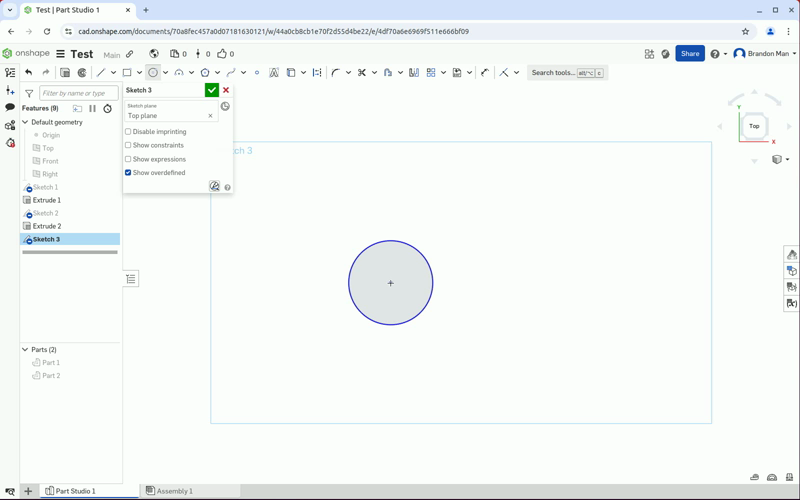
click(390, 282)
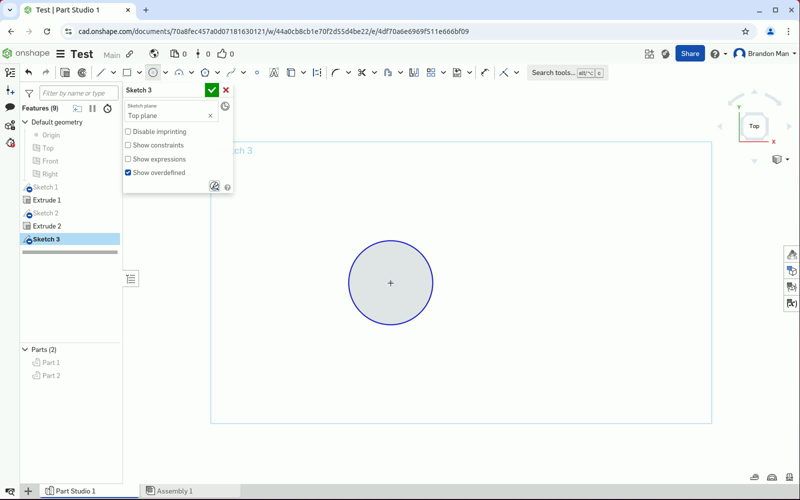
key_up(shift)
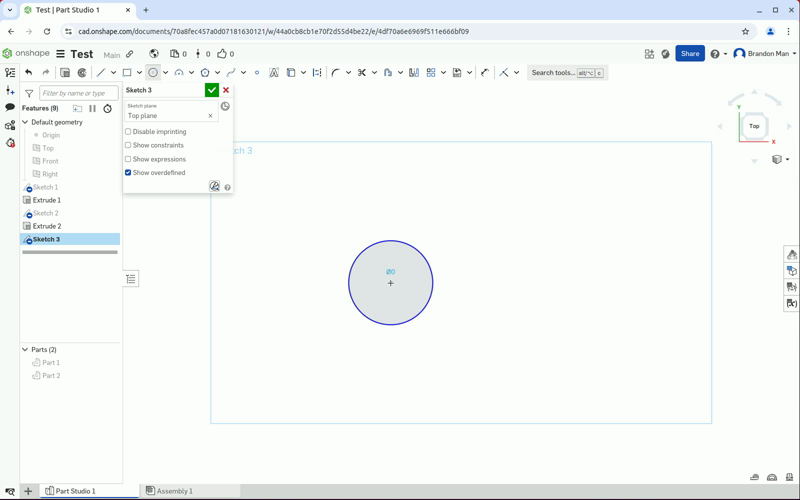
mouse_move(413, 282)
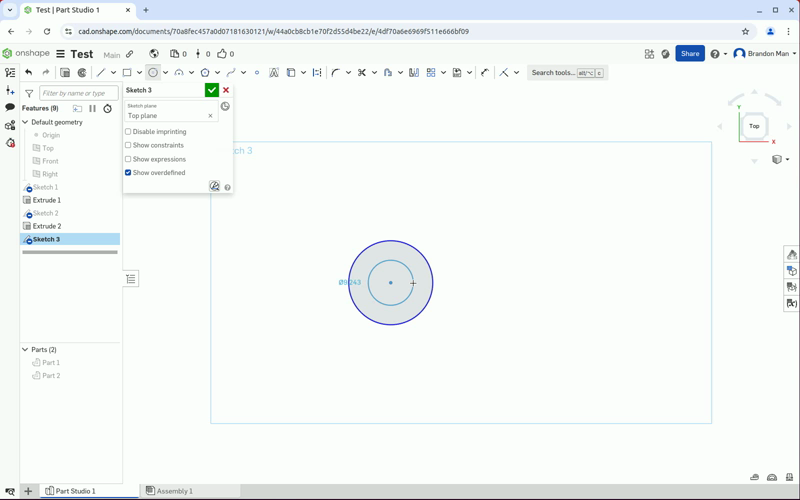
click(413, 282)
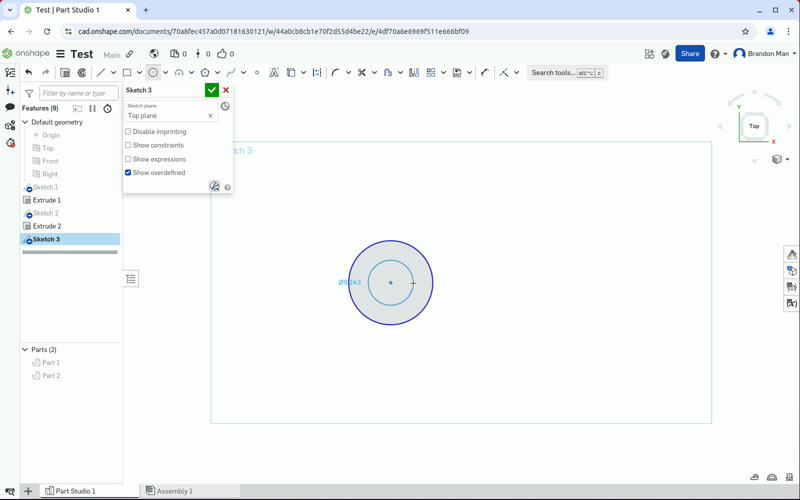
key(esc)
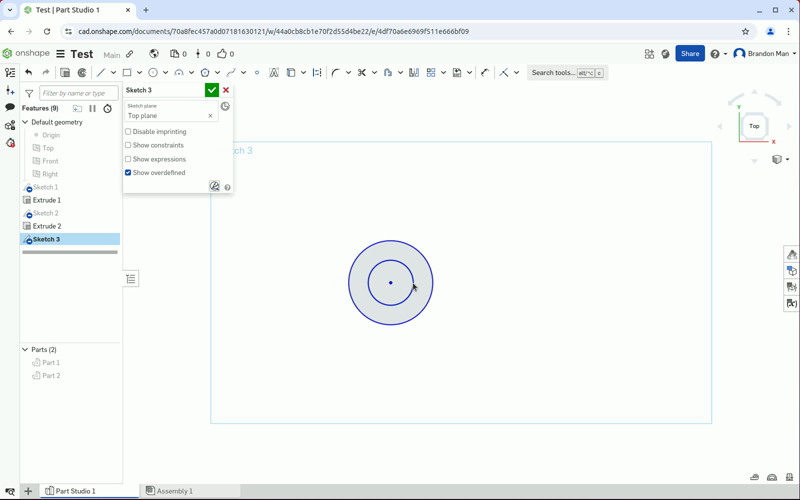
mouse_move(365, 311)
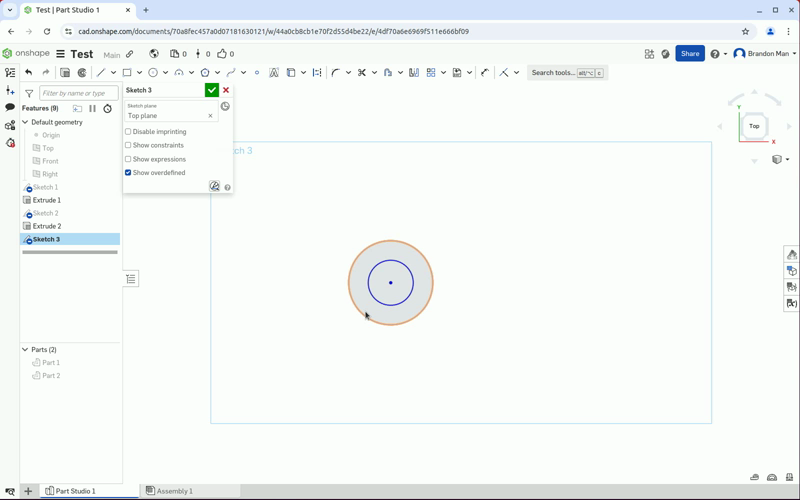
click(365, 311)
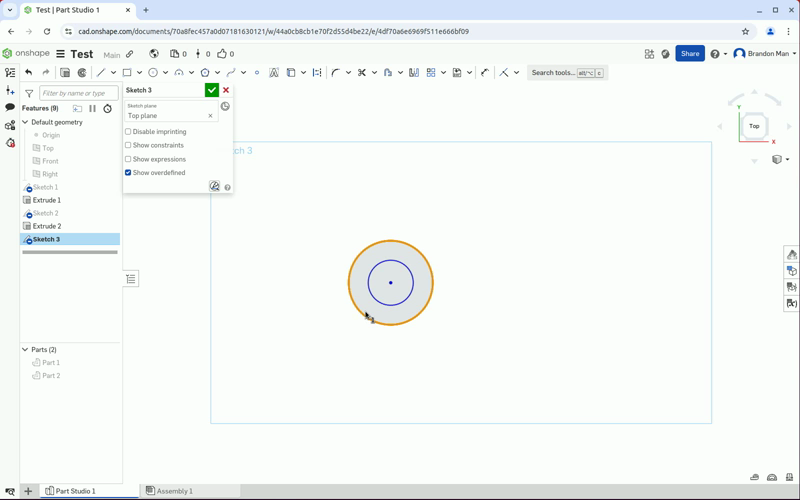
mouse_move(73, 352)
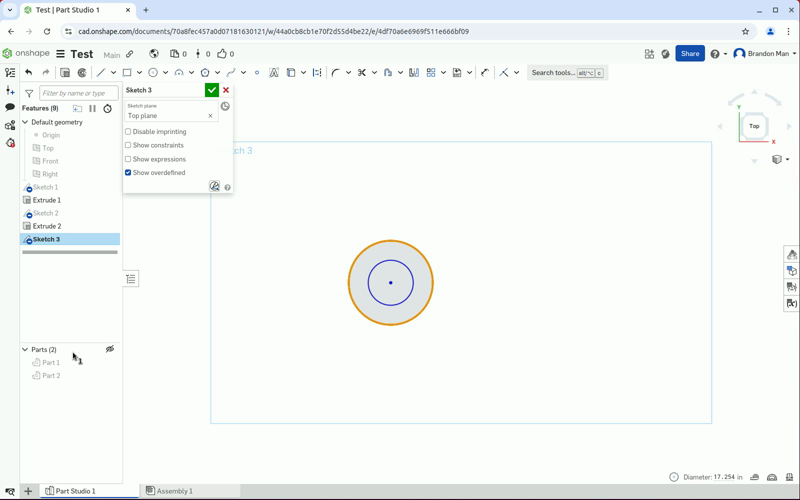
key(shift+y)
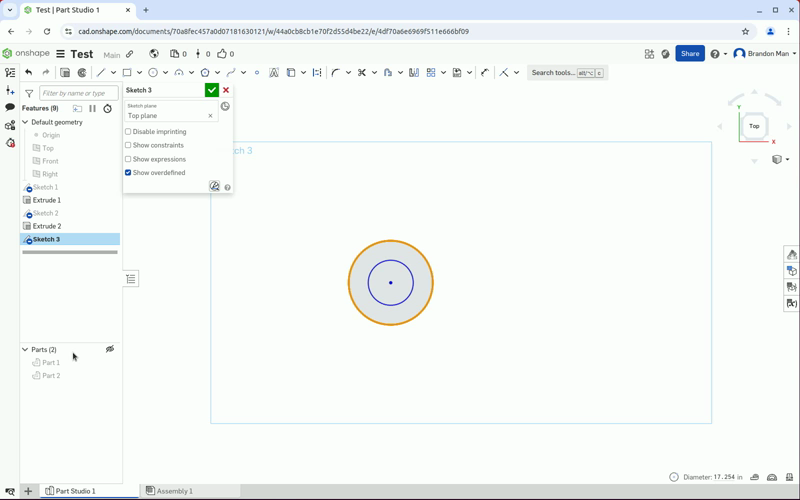
key(shift+e)
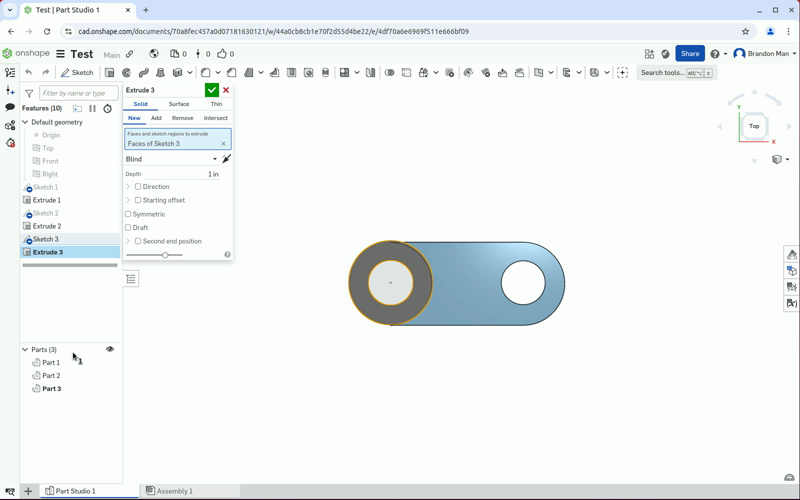
mouse_move(143, 106)
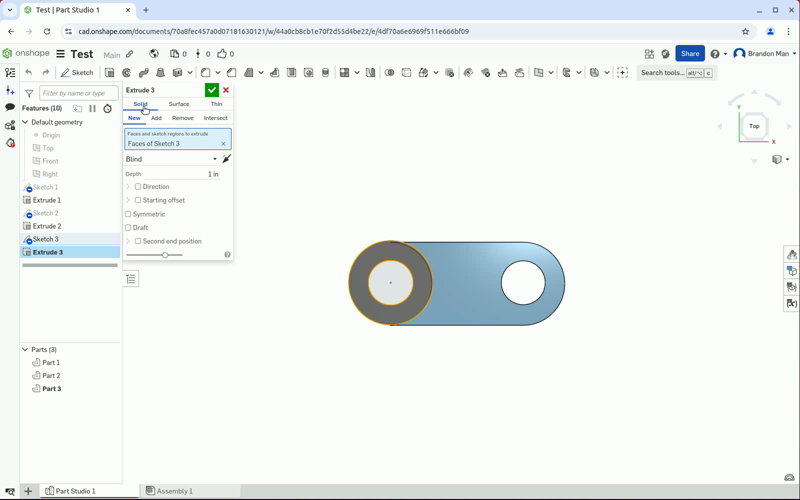
click(143, 106)
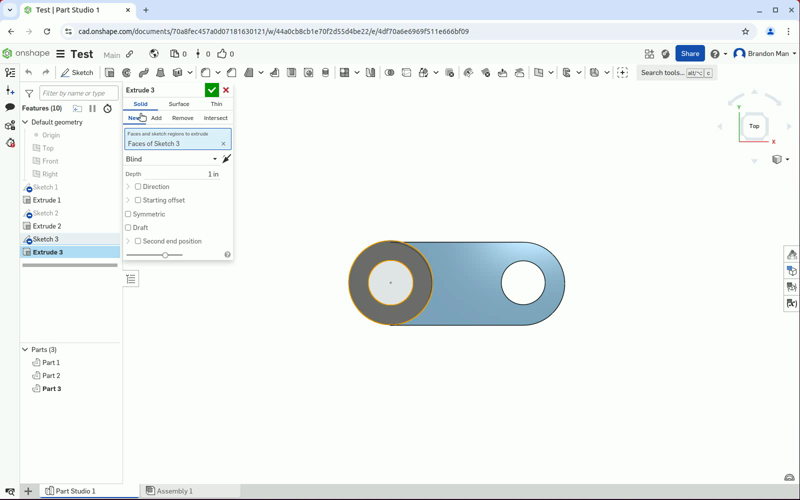
mouse_move(137, 120)
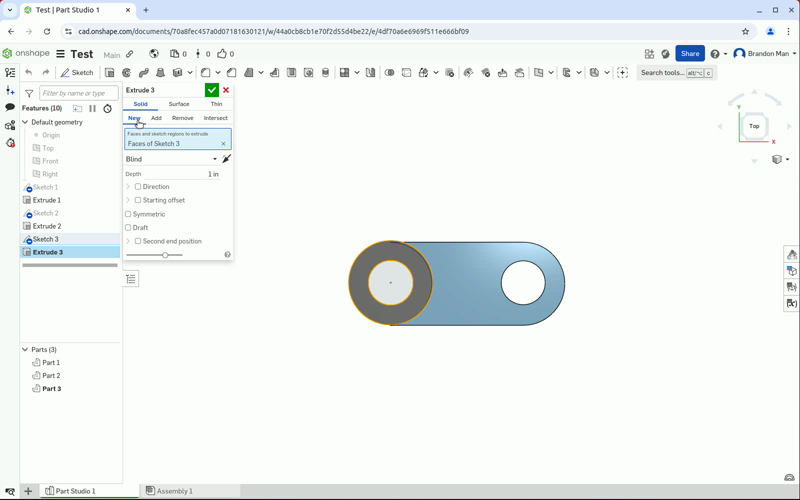
click(137, 120)
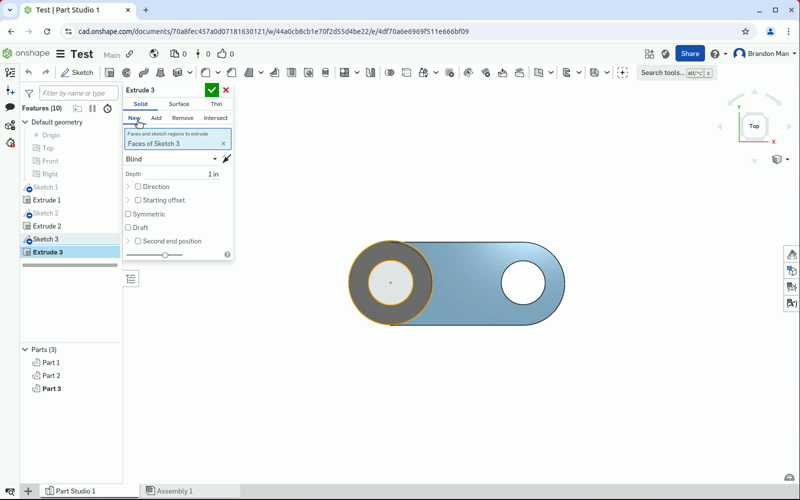
key(tab, 4)
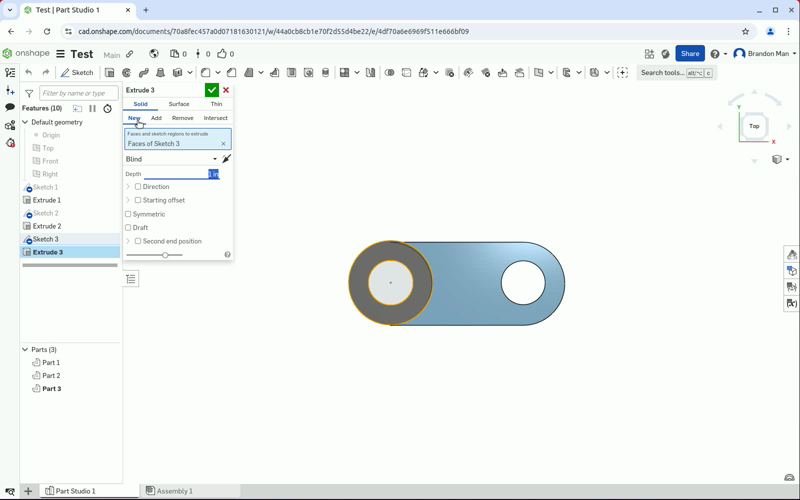
text(14.683)
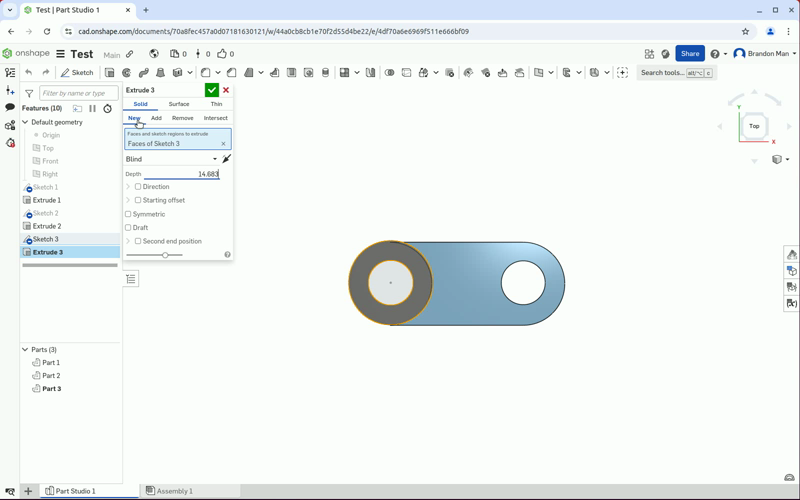
key(enter)
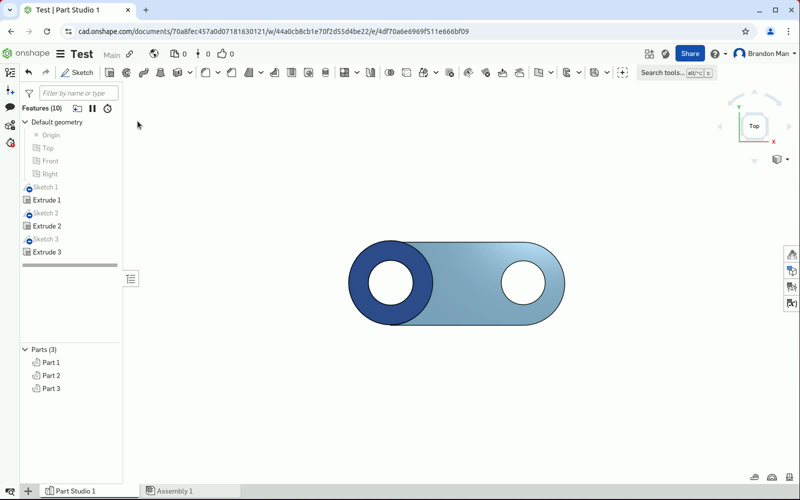
key(shift+h)
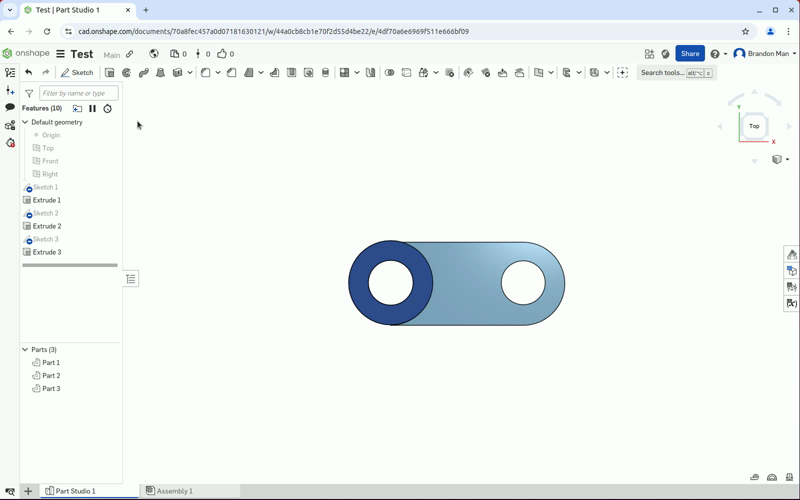
key(shift+h)
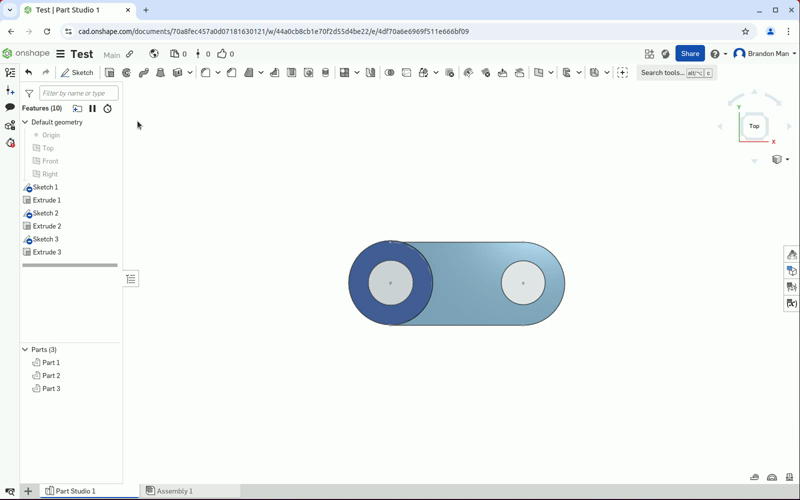
key(shift+7)
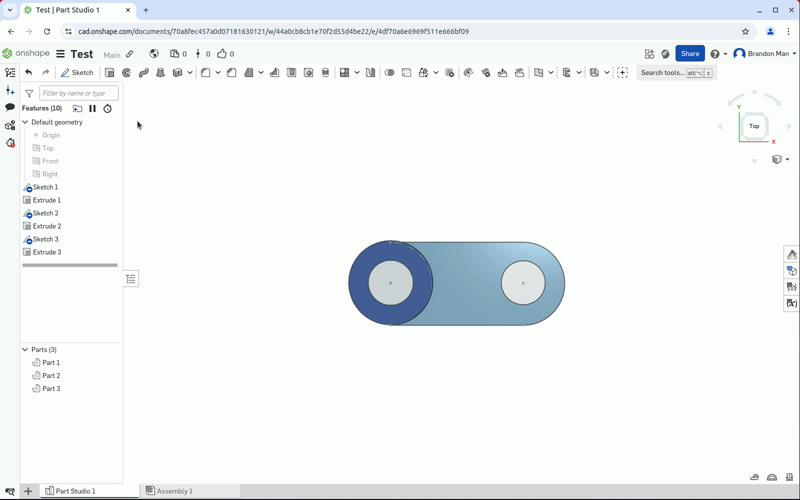
key(up, 3)
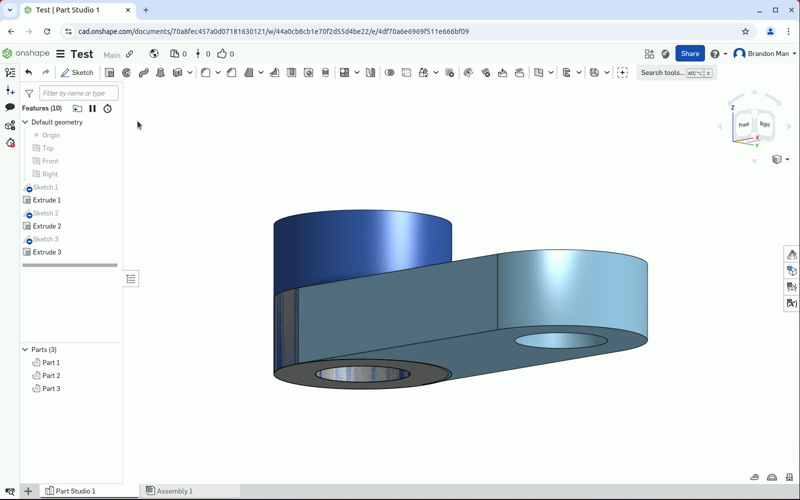
key(left, 3)
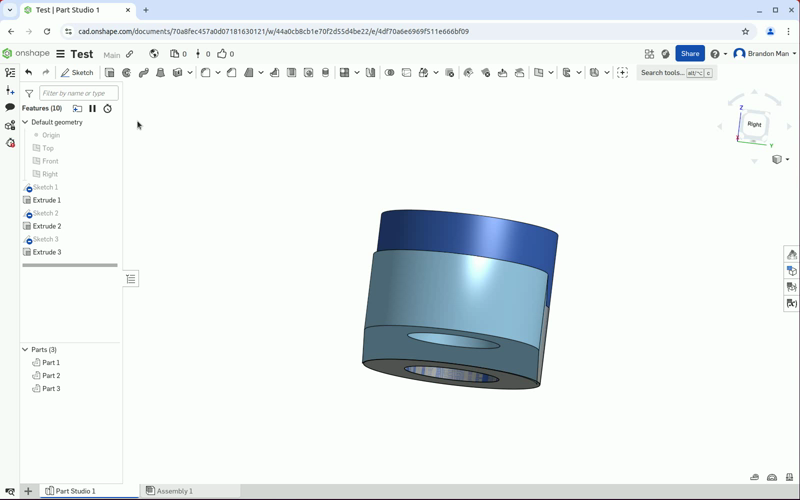
key(right, 3)
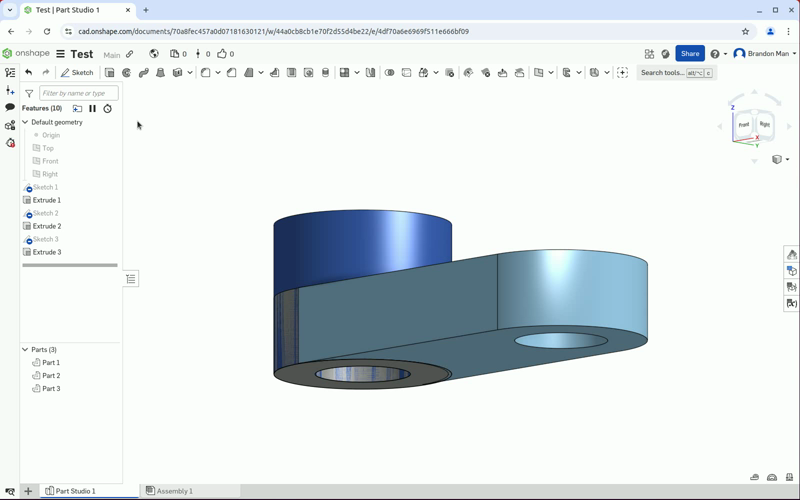
key(down, 3)
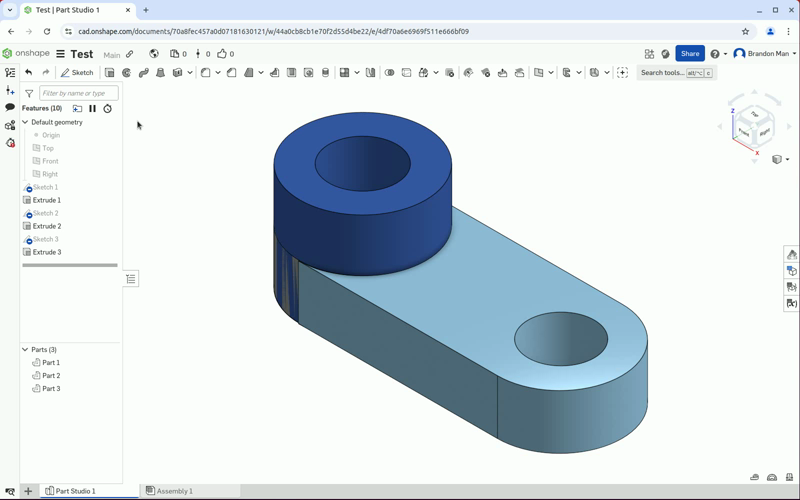
mouse_move(73, 189)
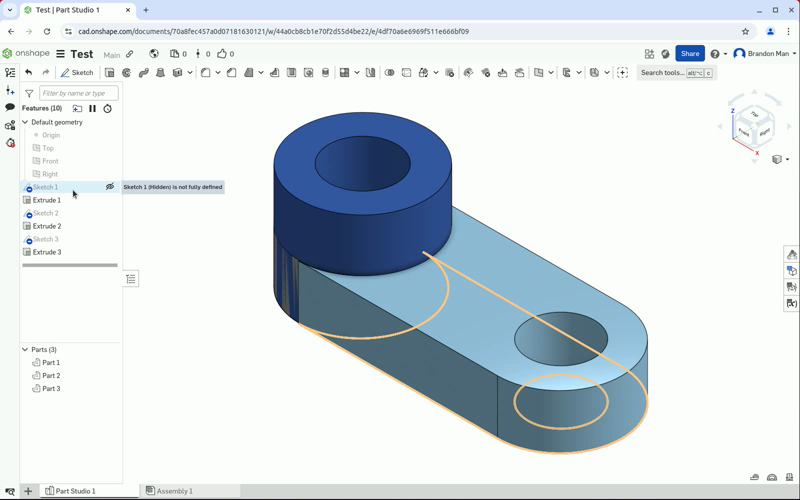
click(73, 189)